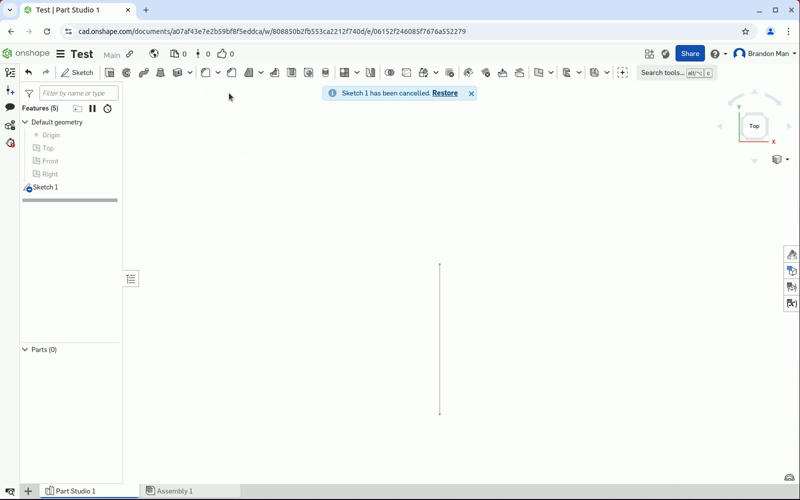
key(shift+h)
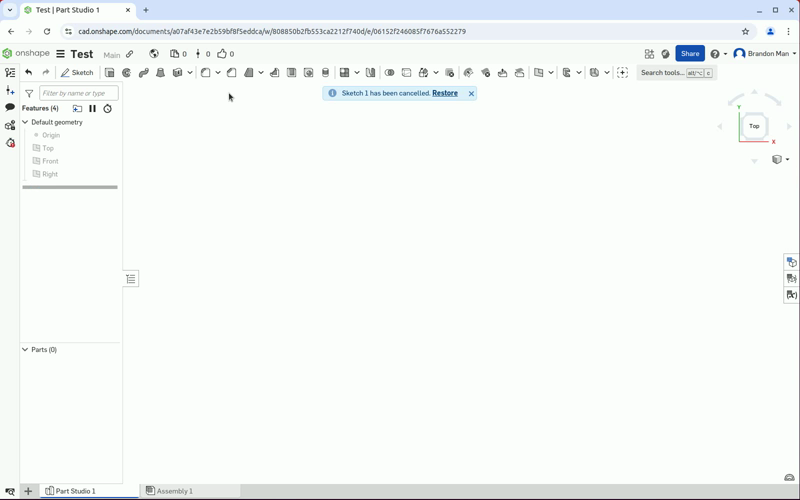
mouse_move(73, 352)
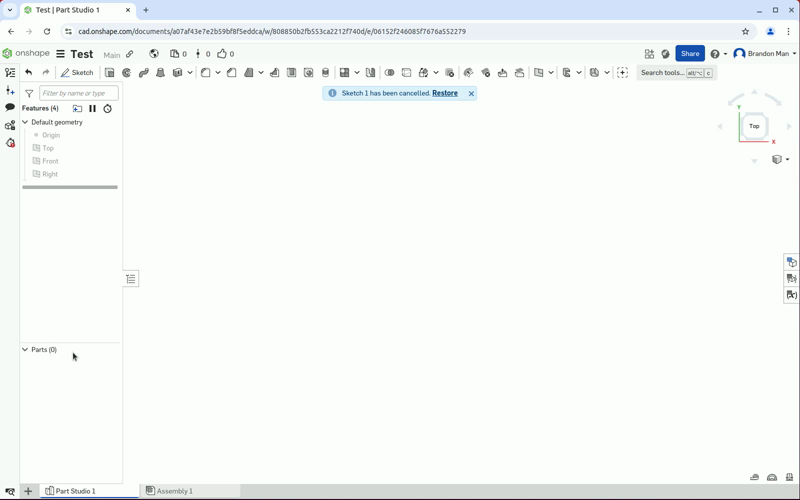
key(y)
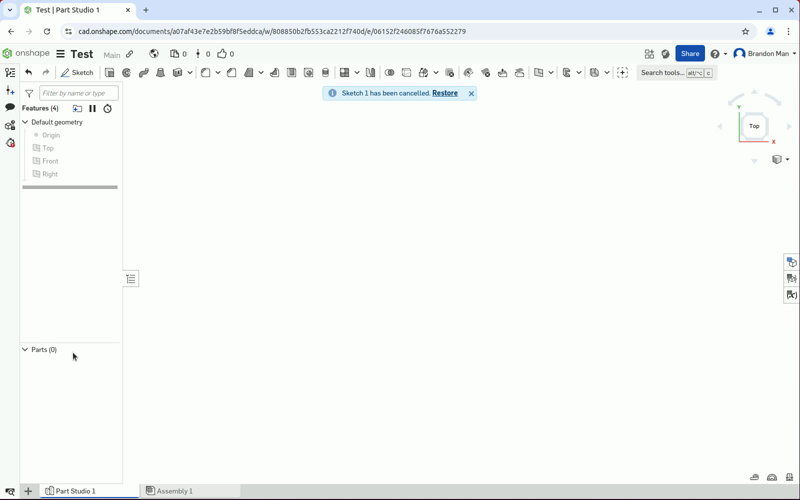
key(shift+p)
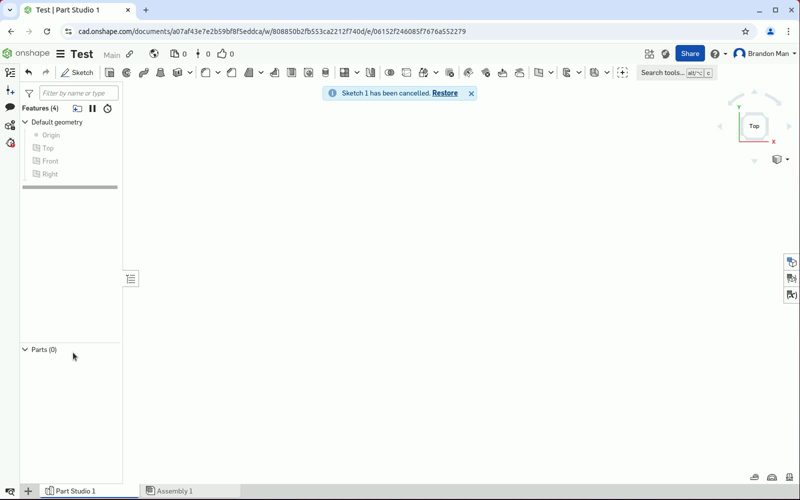
key(space)
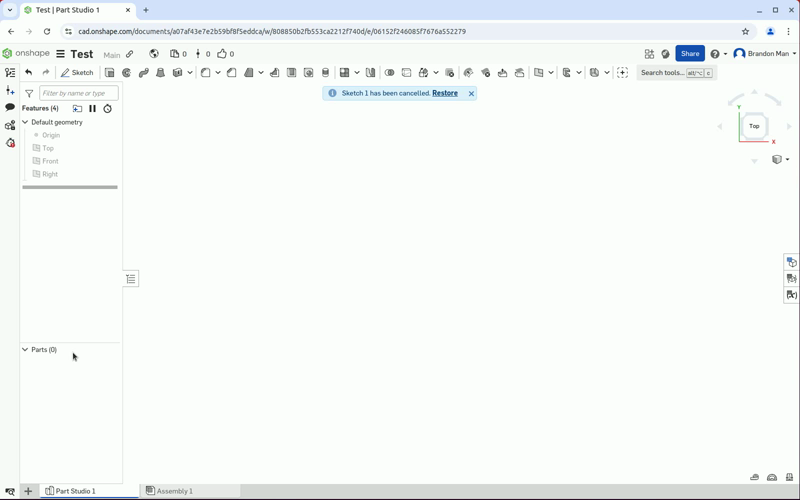
key_down(shift)
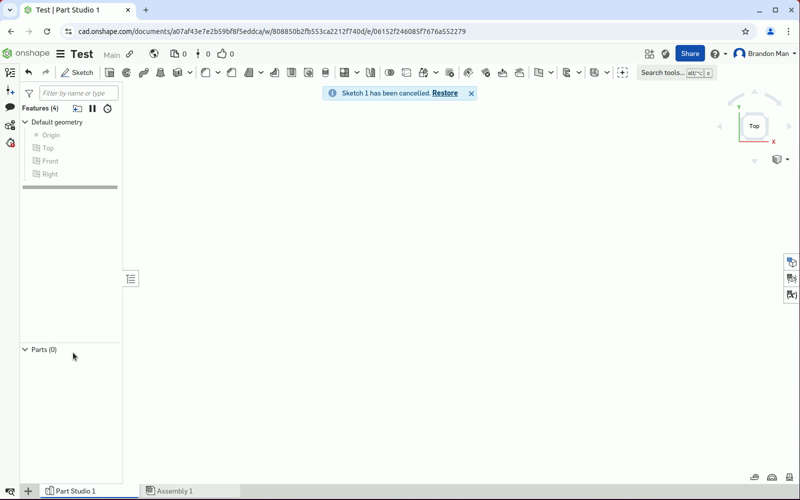
key(up)
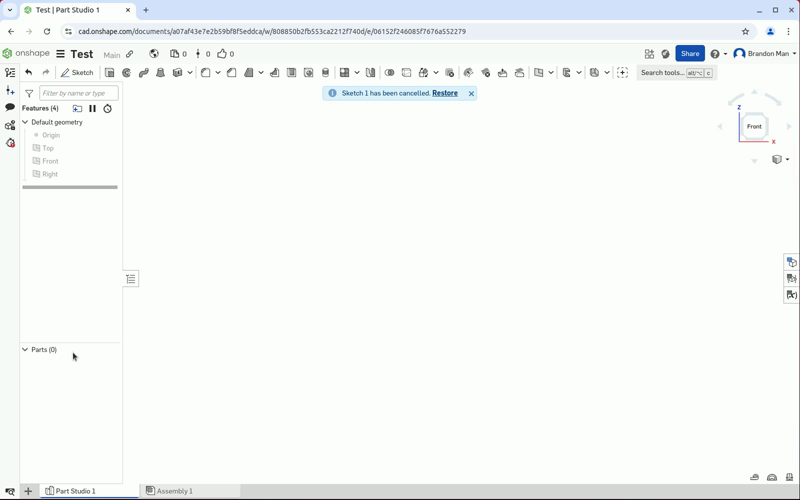
key_up(shift)
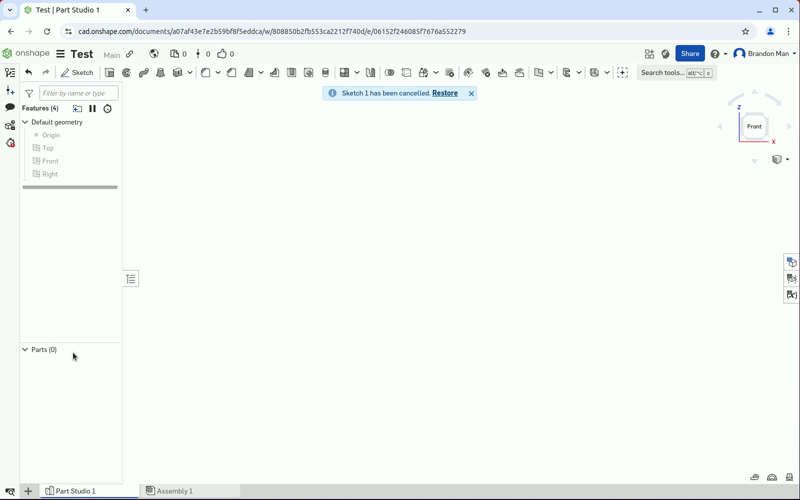
key(space)
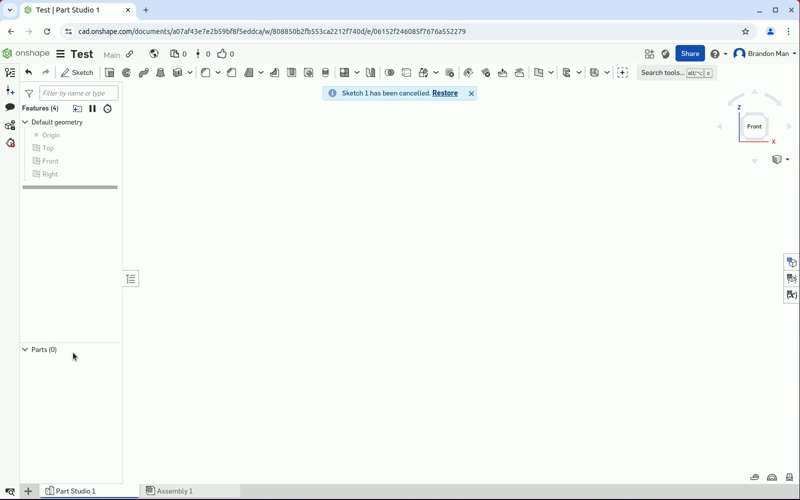
key_down(shift)
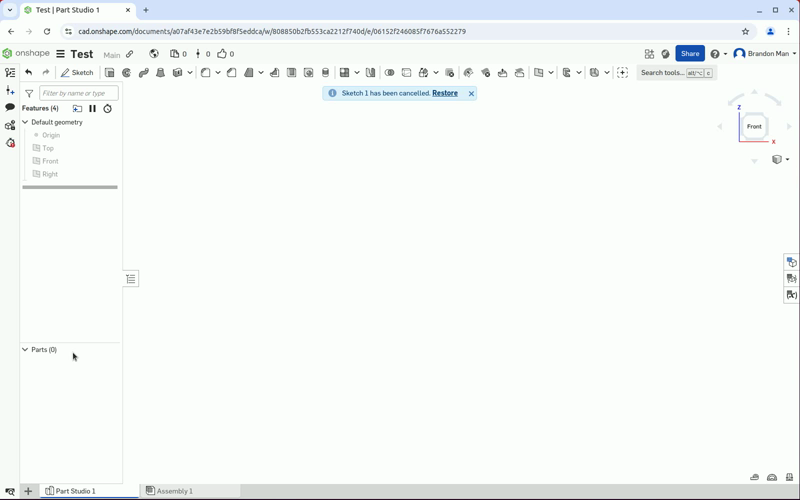
key(left)
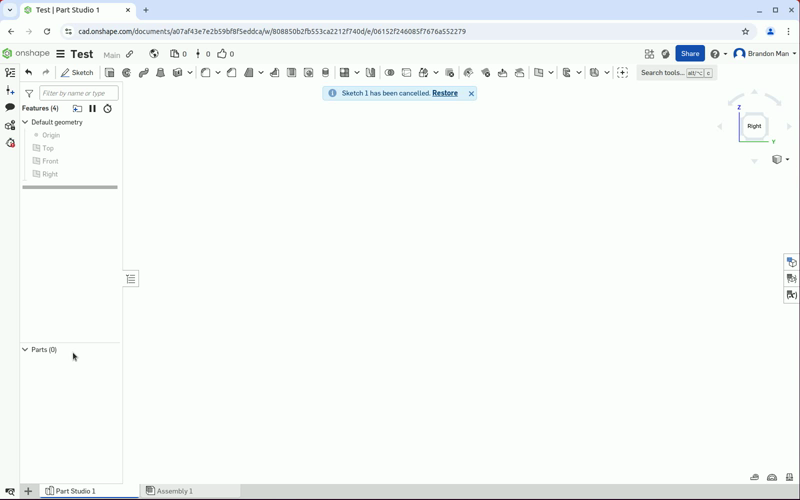
key_up(shift)
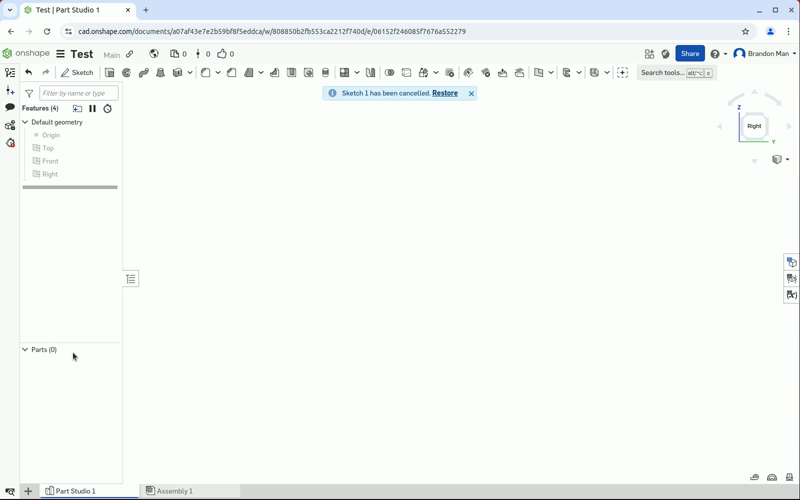
mouse_move(73, 352)
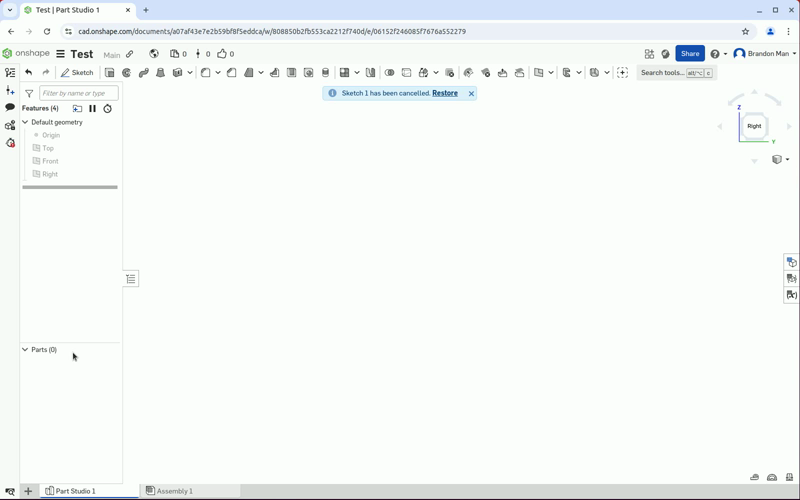
key(shift+y)
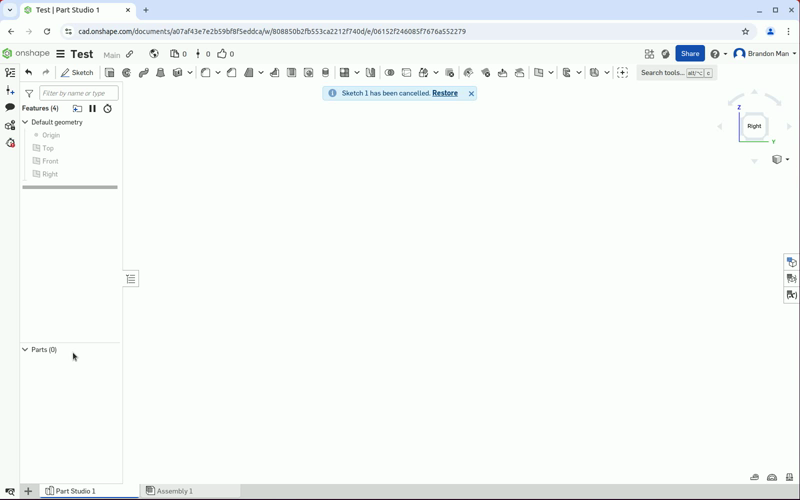
key(shift+s)
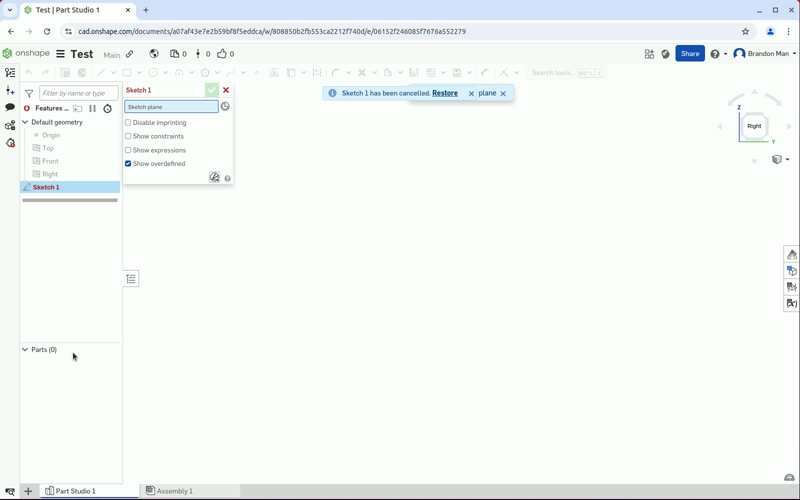
mouse_move(73, 176)
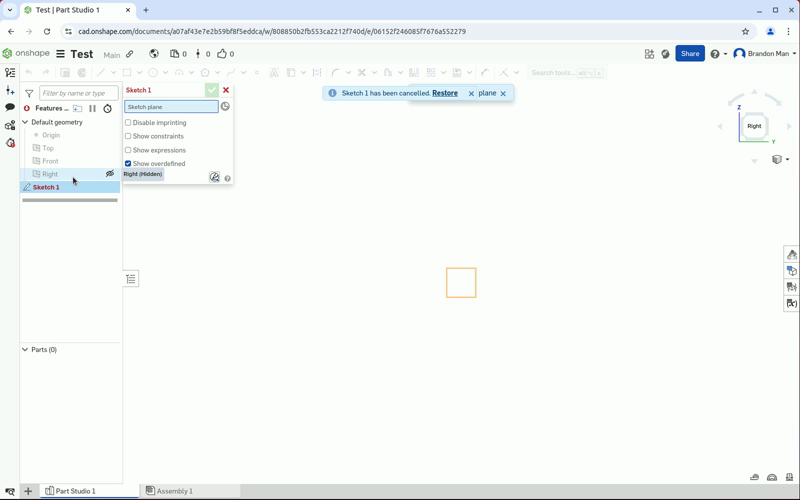
click(73, 176)
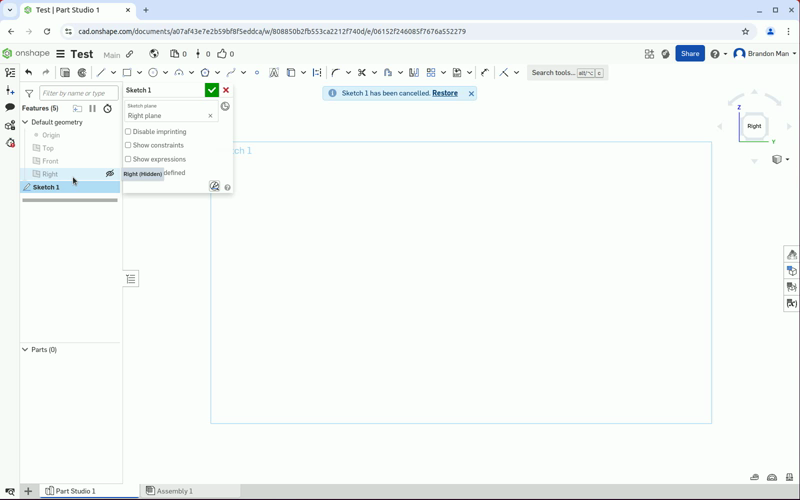
mouse_move(73, 352)
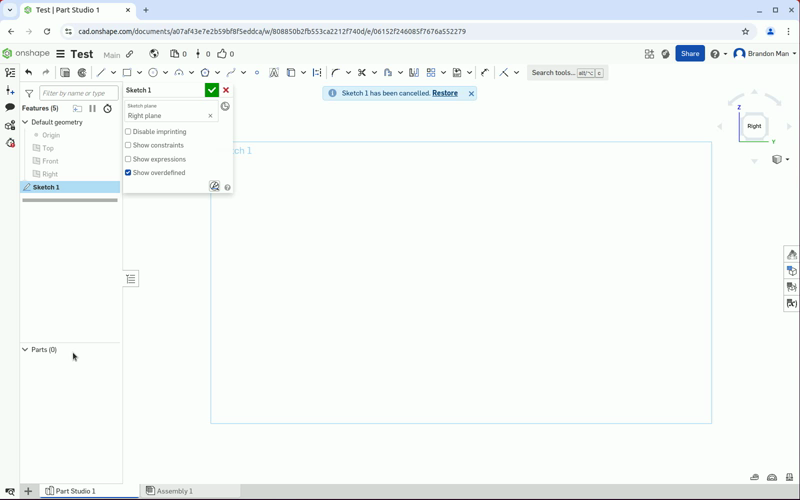
key(y)
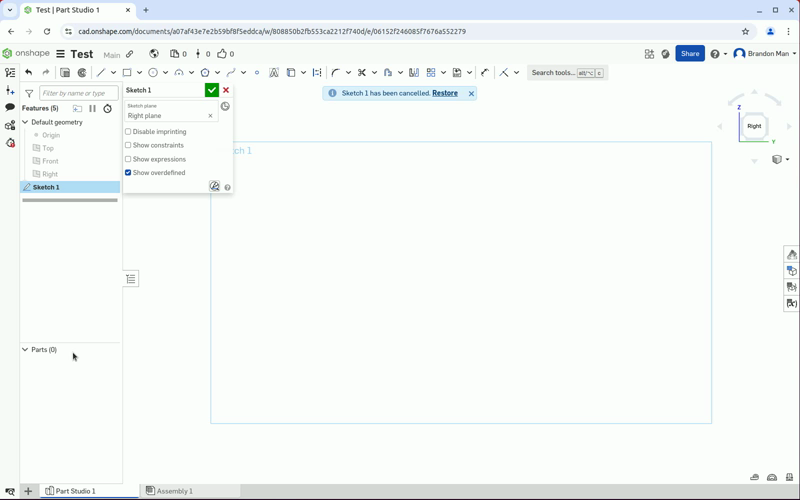
key(c)
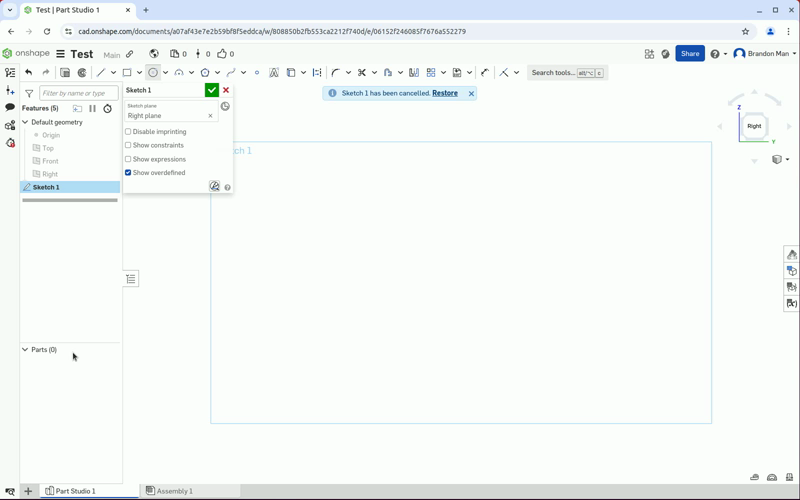
key_down(shift)
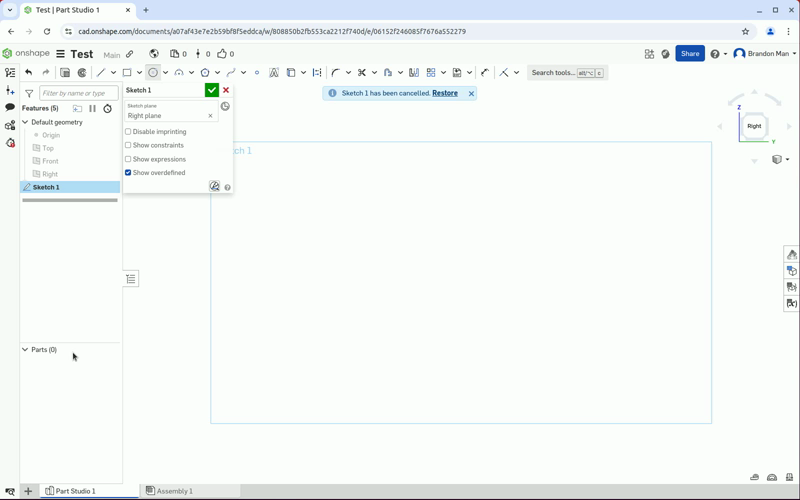
mouse_move(460, 282)
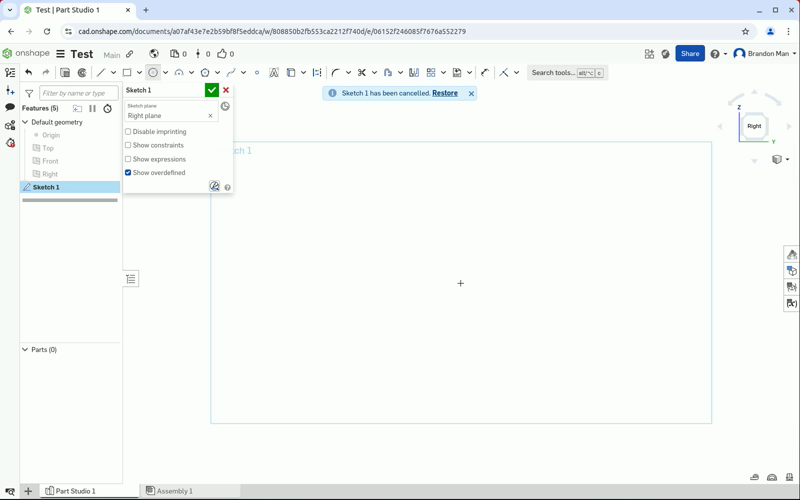
click(460, 282)
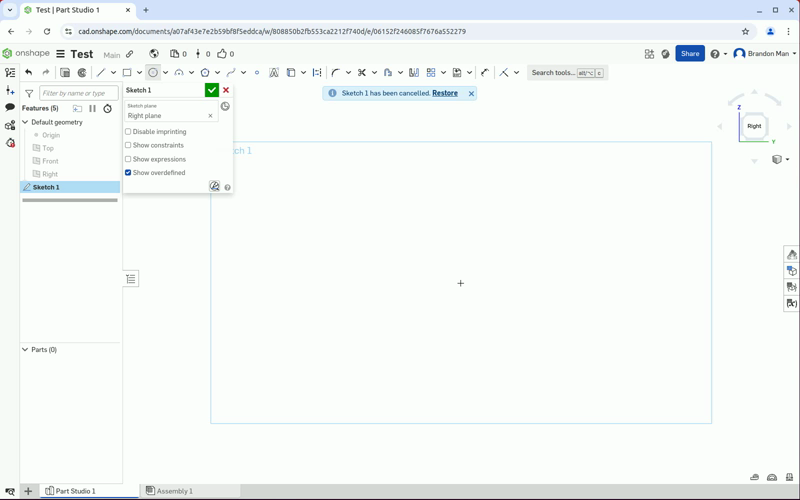
key_up(shift)
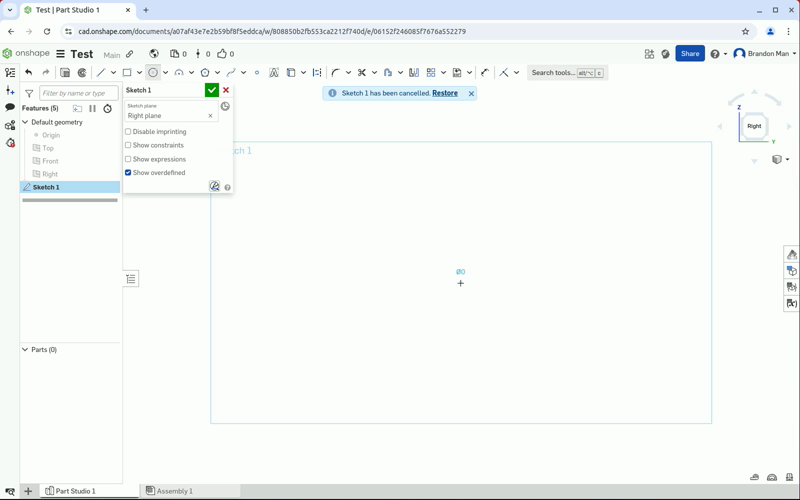
mouse_move(470, 282)
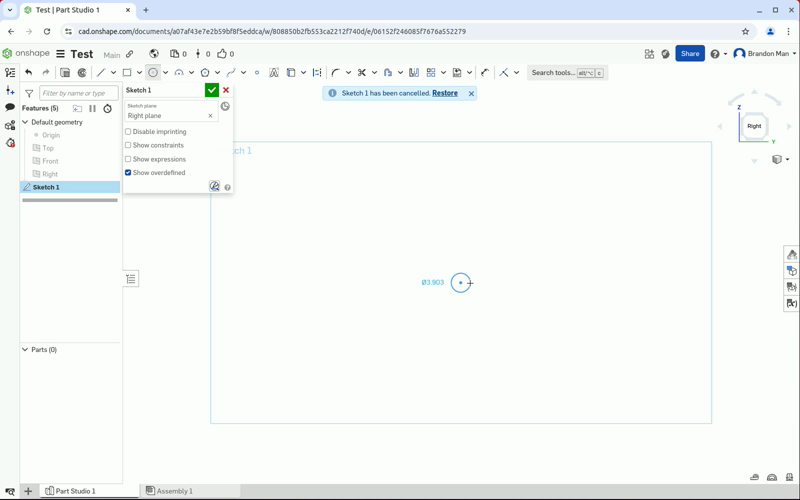
click(470, 282)
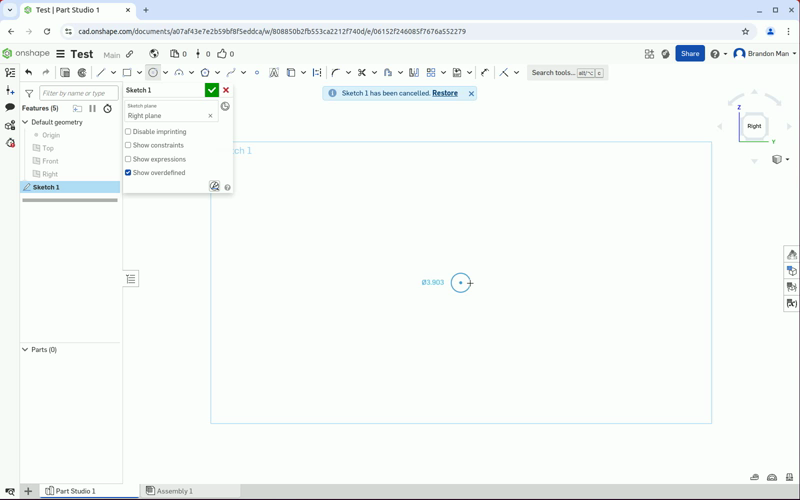
key(esc)
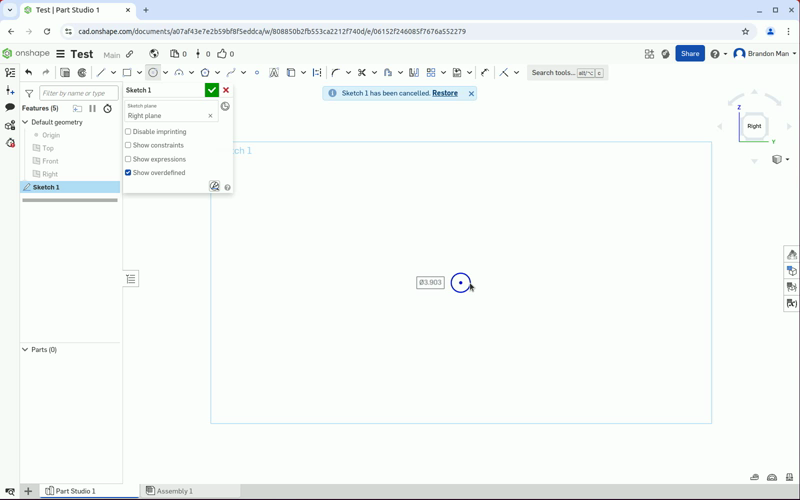
key(c)
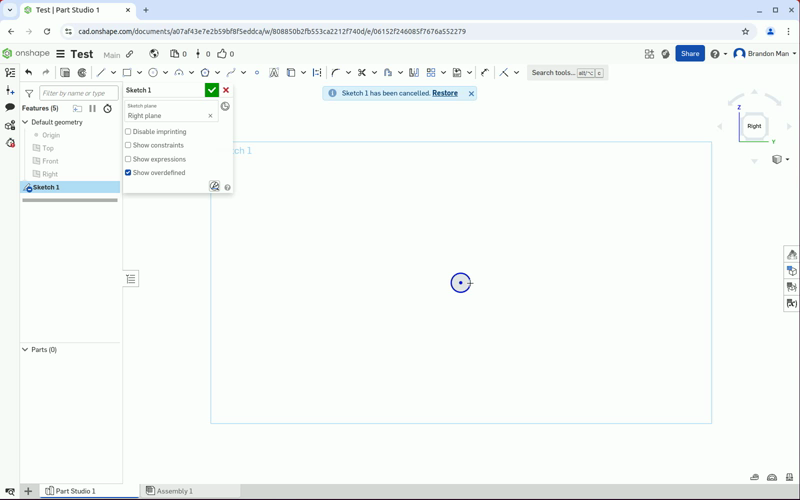
key_down(shift)
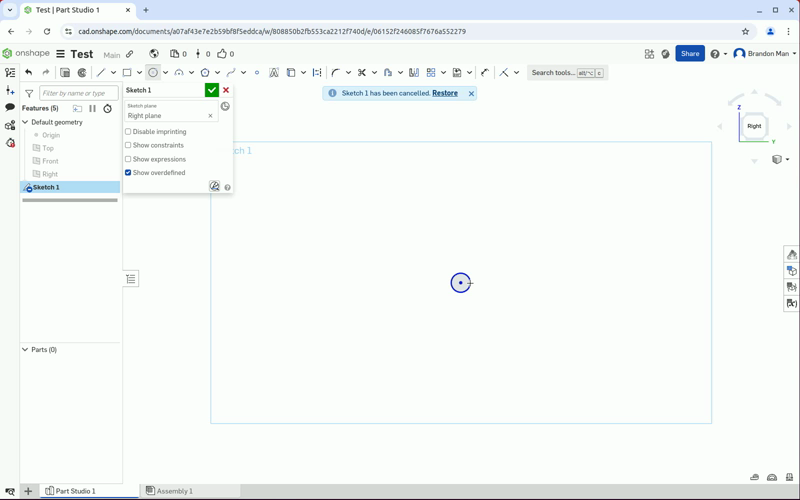
mouse_move(460, 282)
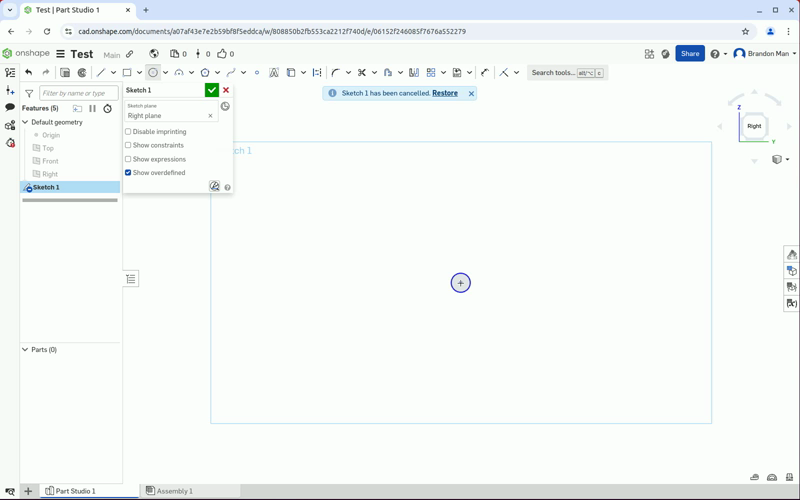
click(460, 282)
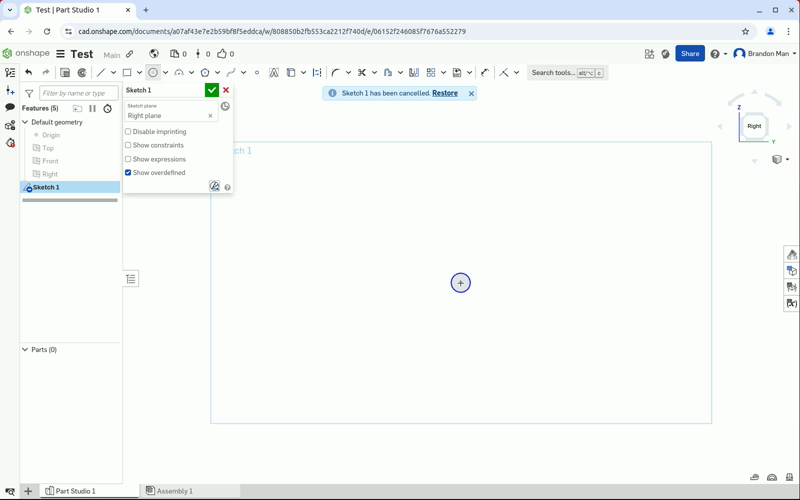
key_up(shift)
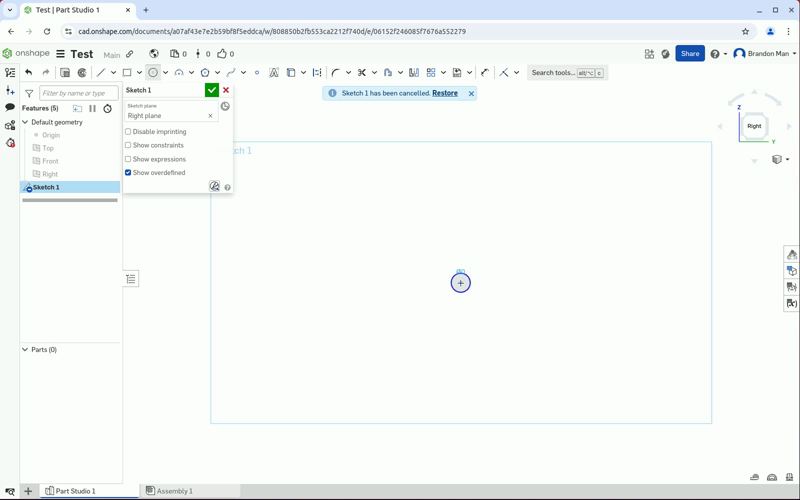
mouse_move(468, 282)
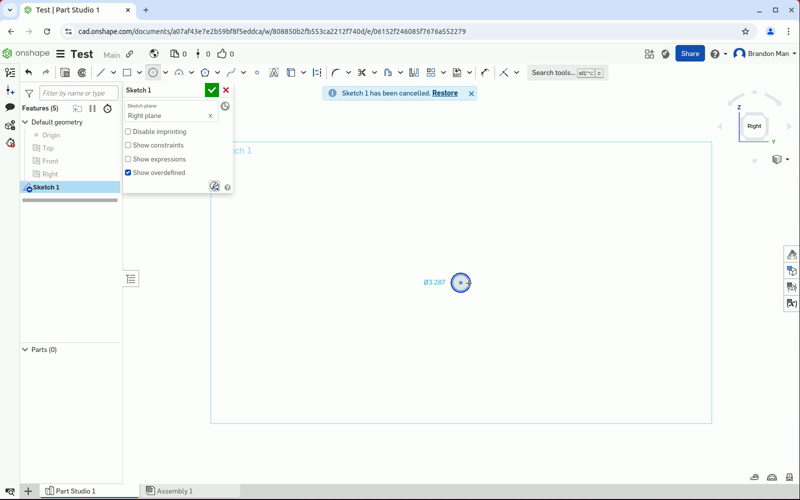
scroll(6)
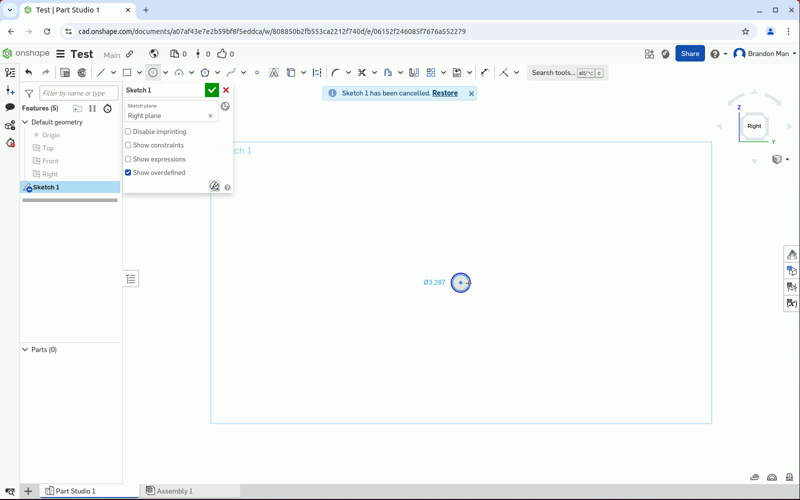
scroll(6)
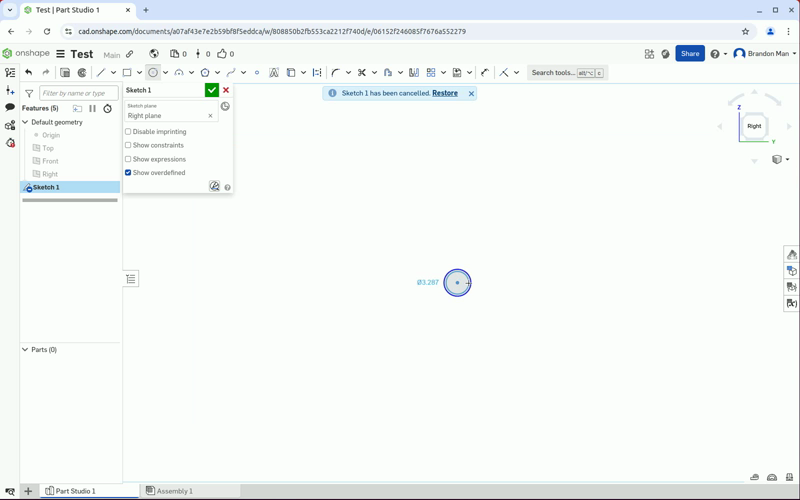
scroll(6)
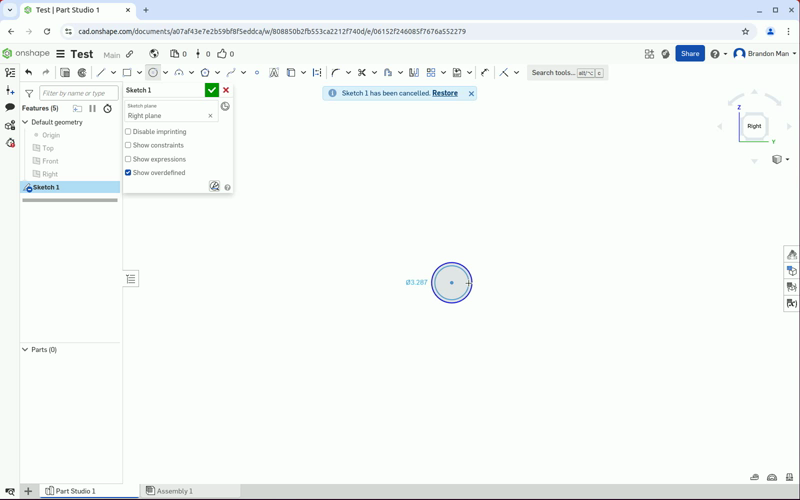
scroll(6)
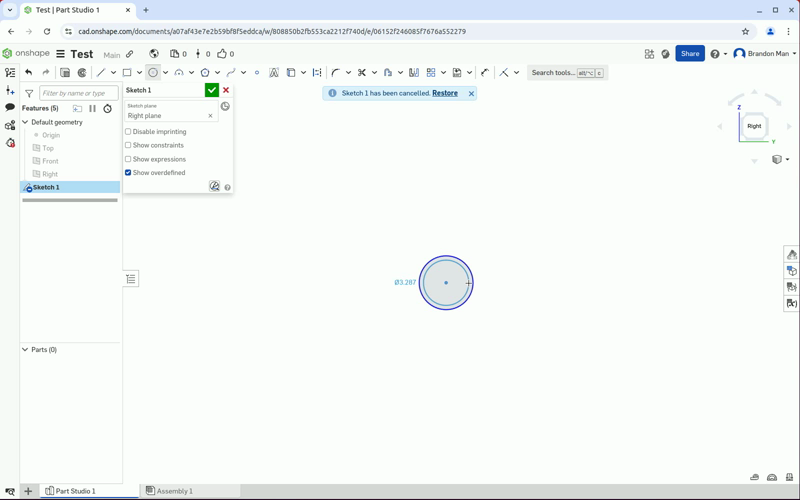
scroll(6)
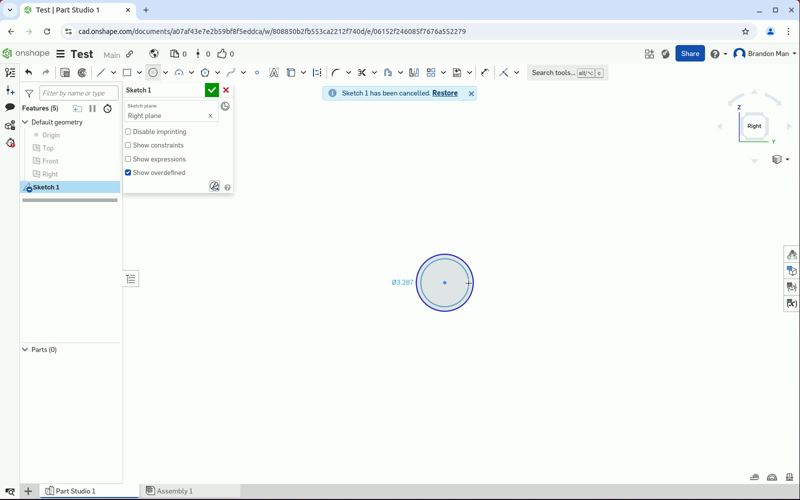
scroll(6)
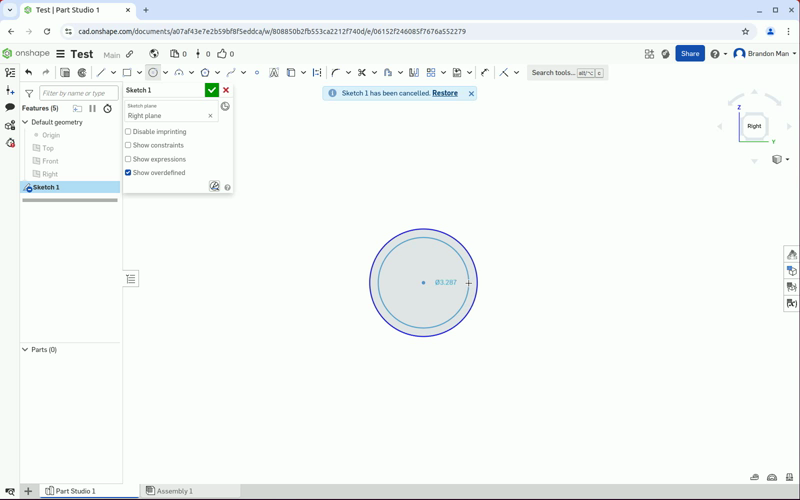
scroll(6)
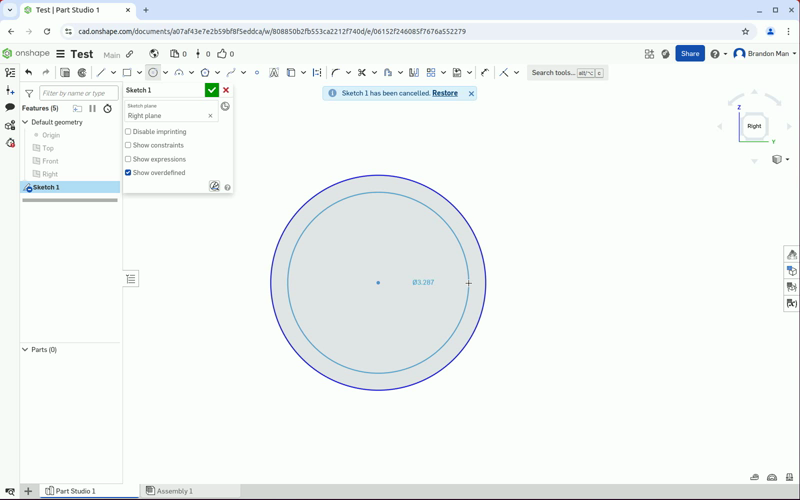
click(468, 282)
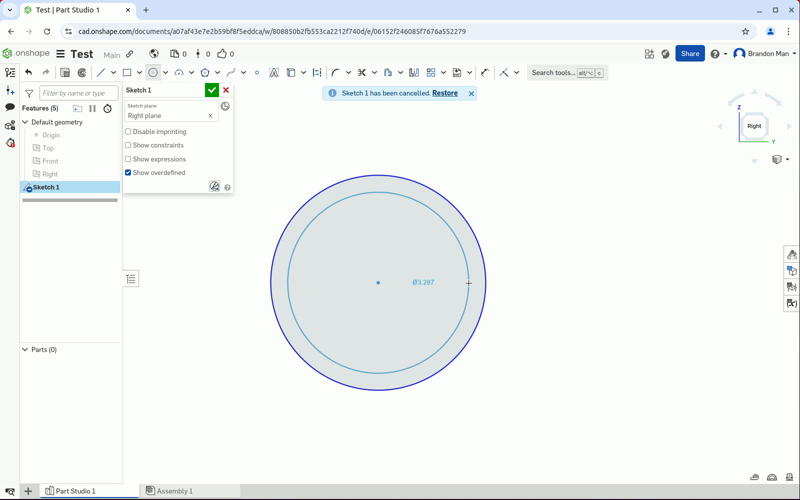
scroll(-6)
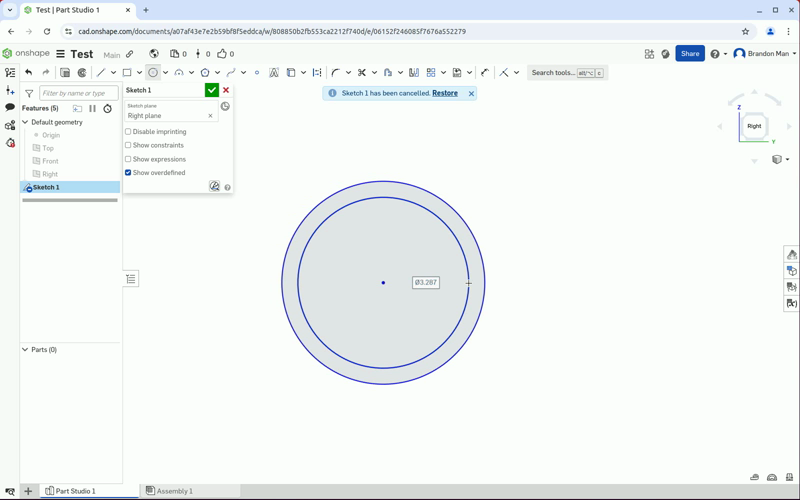
scroll(-6)
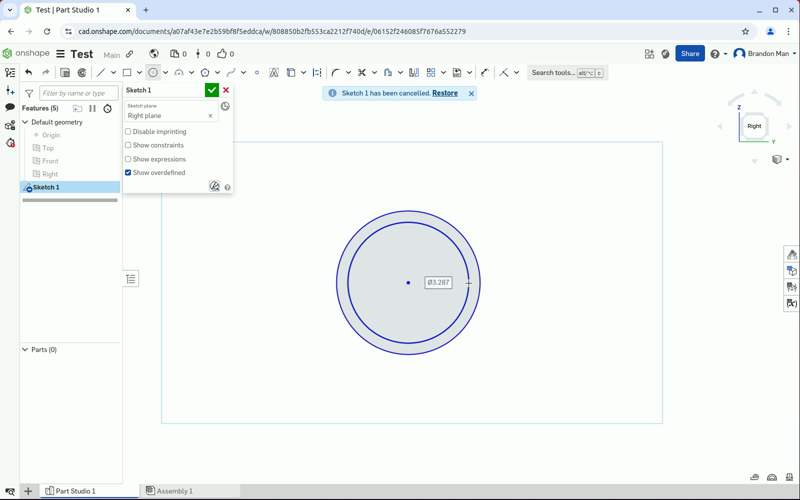
scroll(-6)
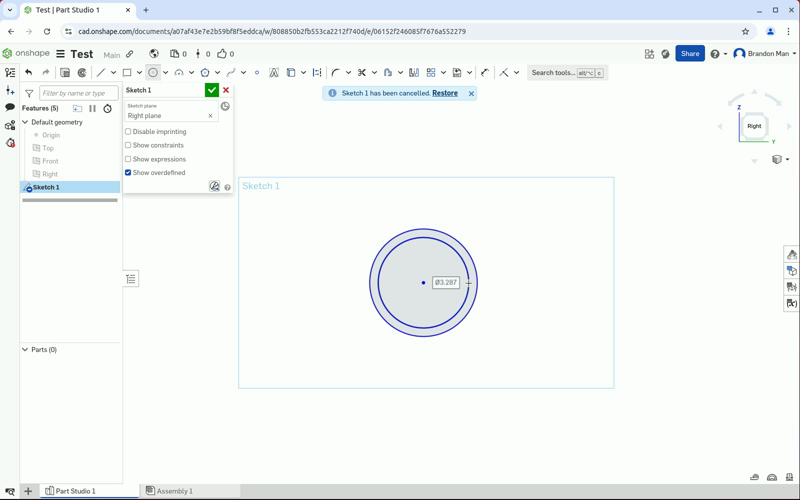
scroll(-6)
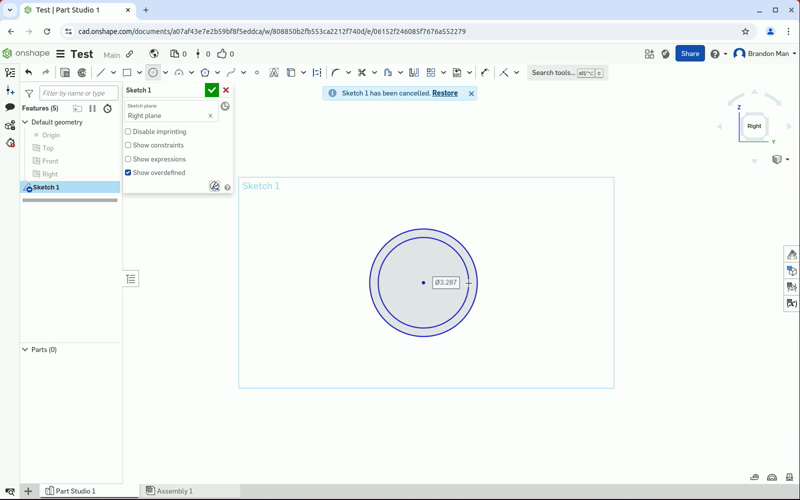
scroll(-6)
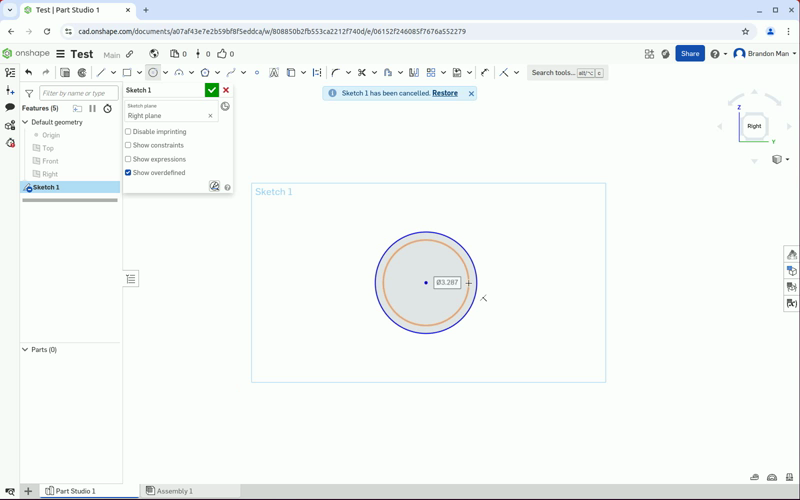
scroll(-6)
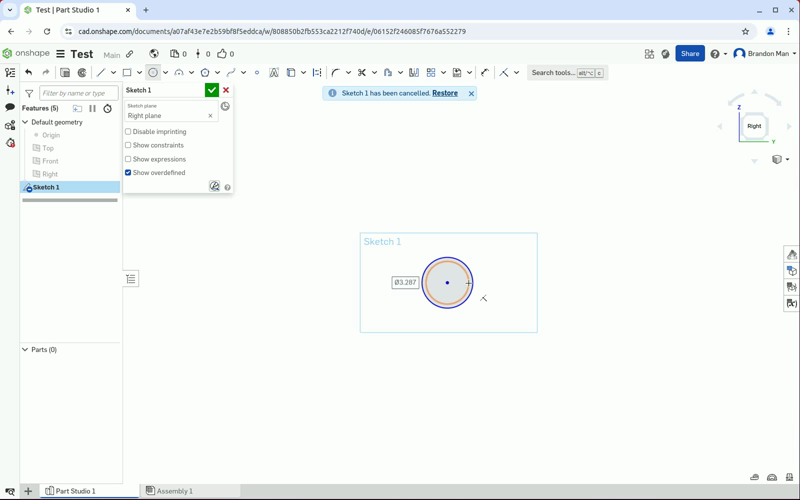
scroll(-6)
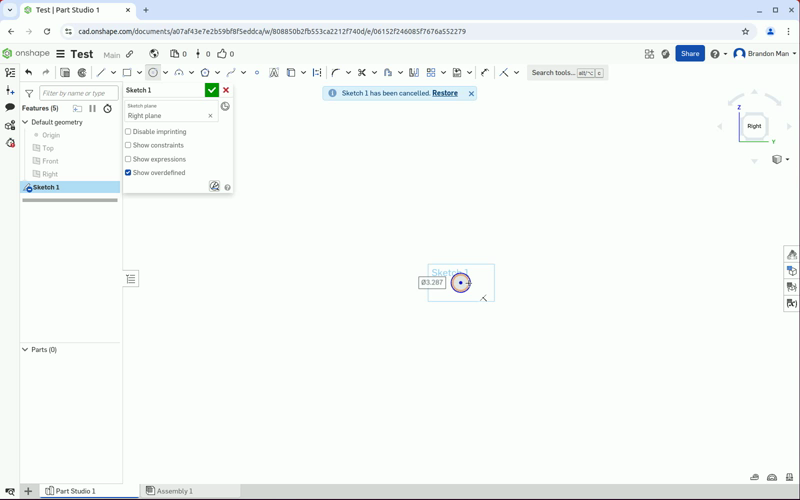
key(esc)
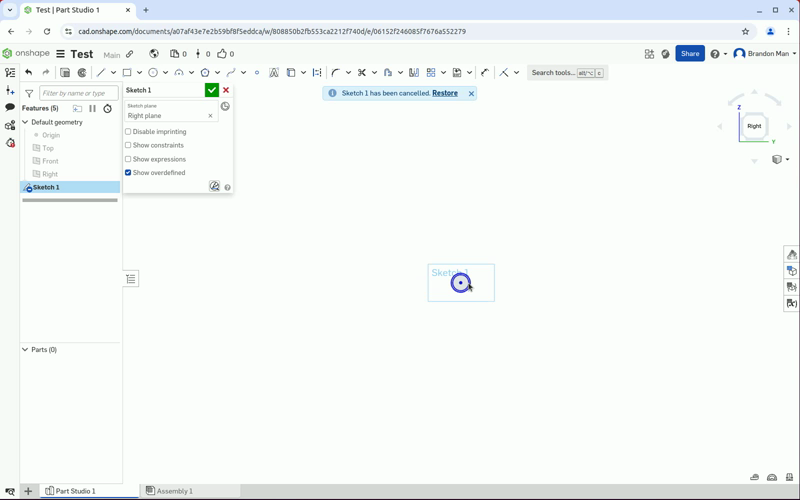
mouse_move(460, 291)
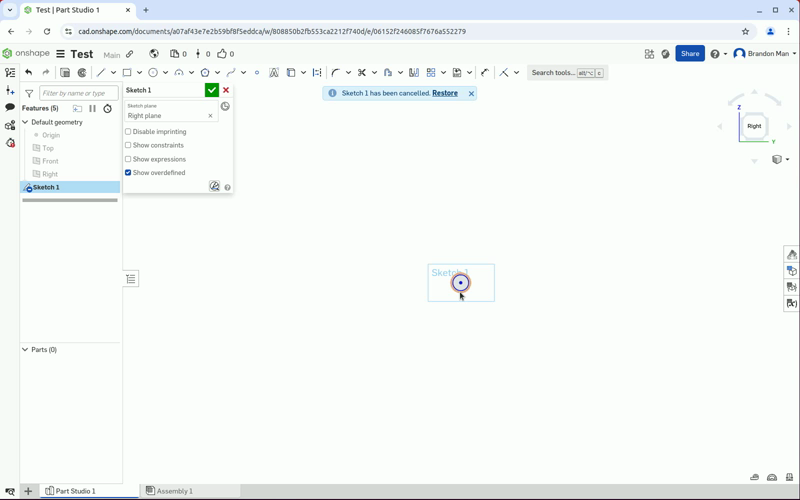
scroll(6)
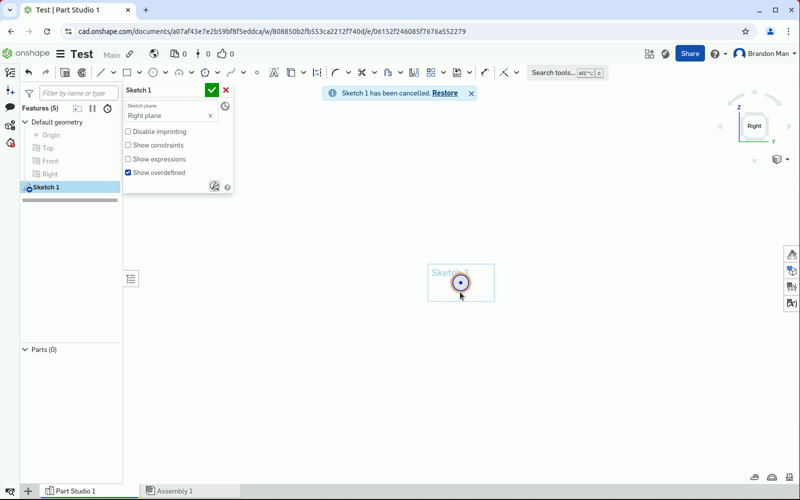
scroll(6)
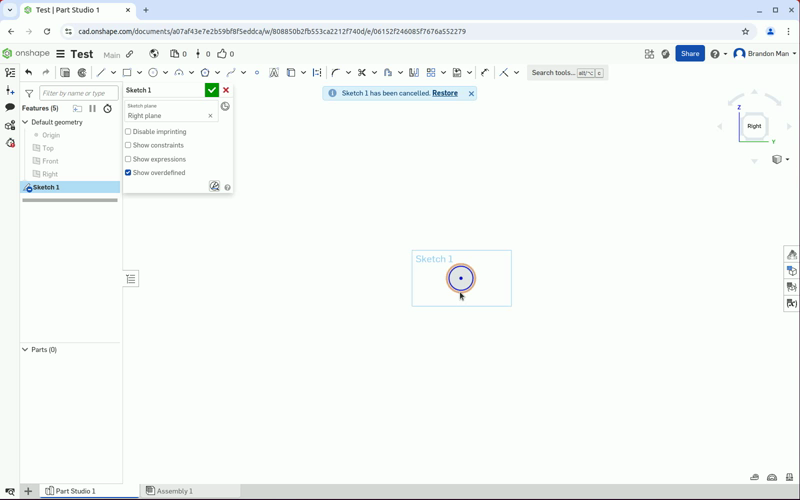
scroll(6)
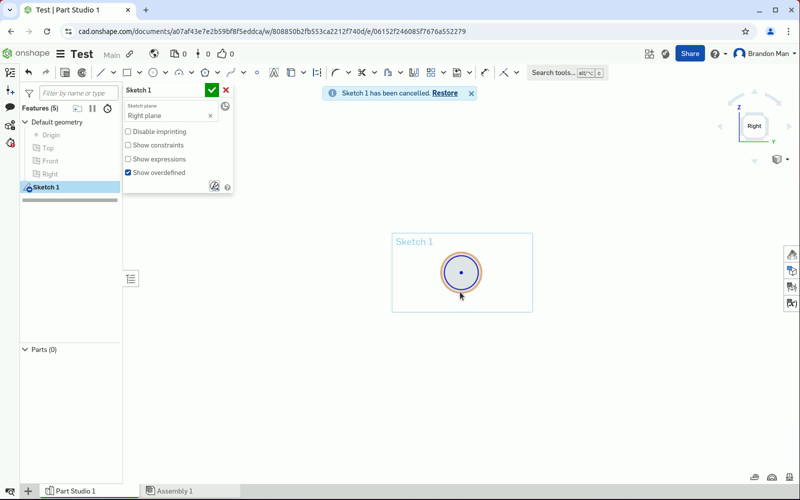
scroll(6)
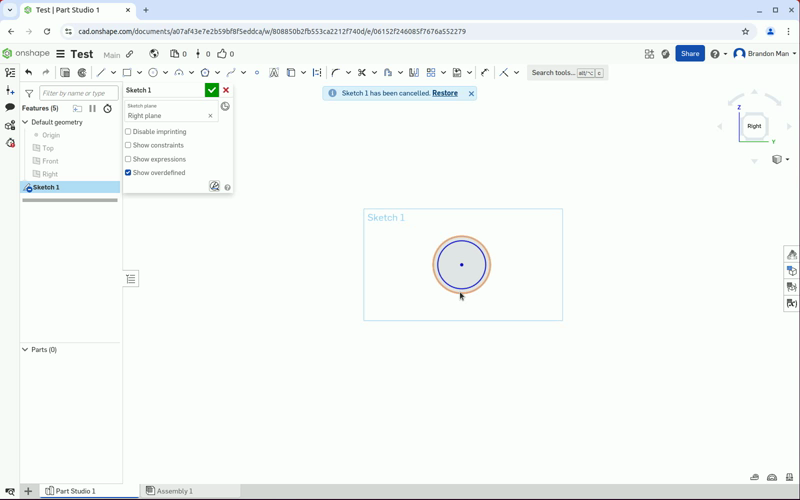
scroll(6)
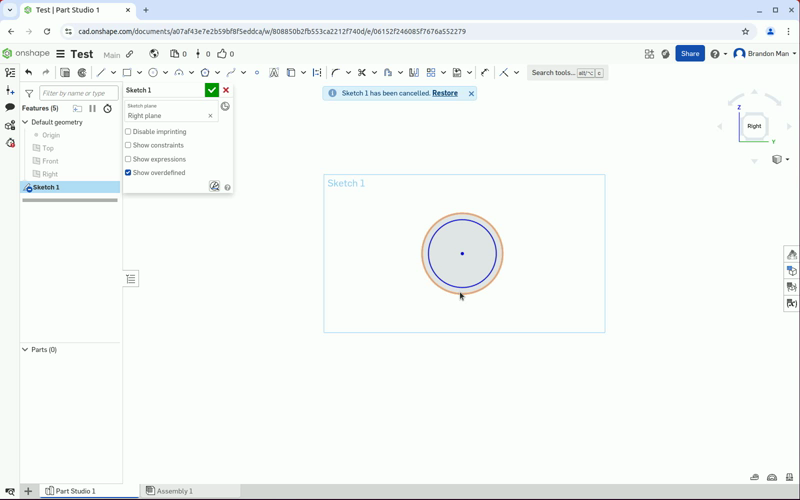
scroll(6)
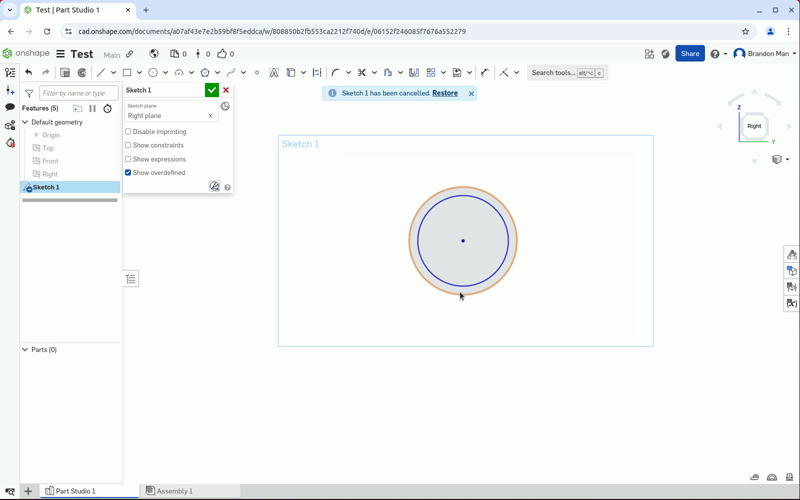
scroll(6)
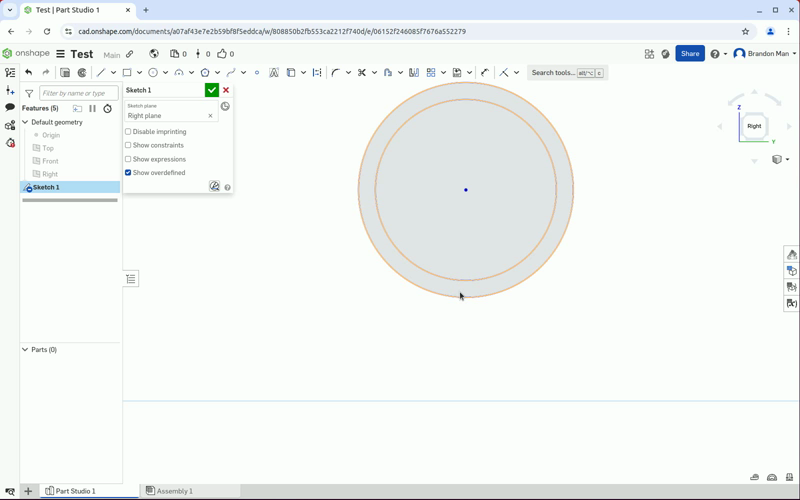
click(460, 291)
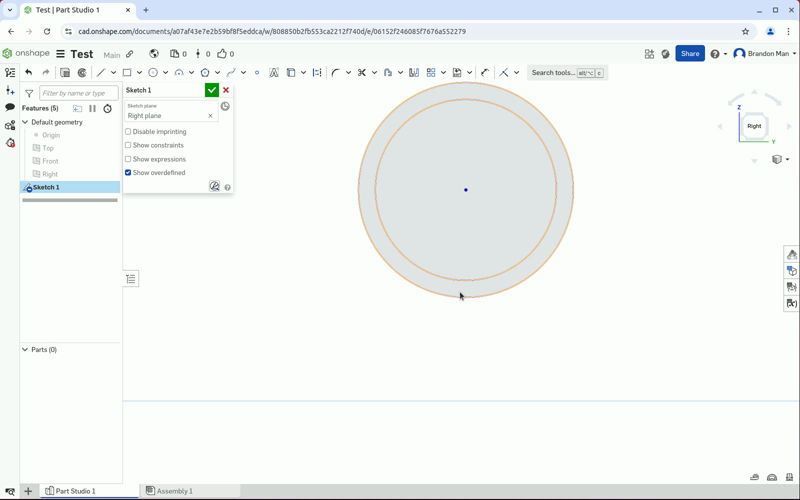
scroll(-6)
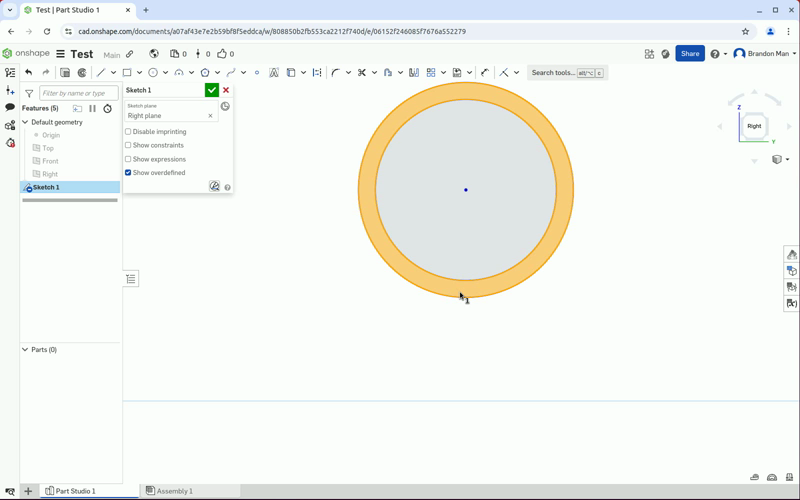
scroll(-6)
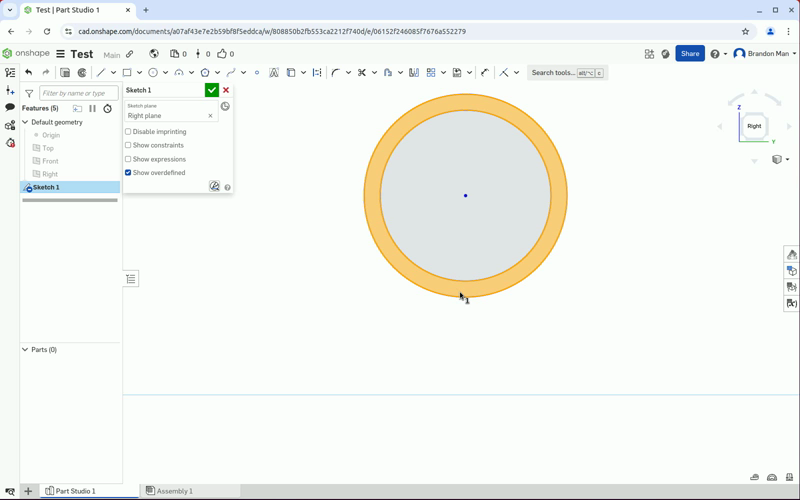
scroll(-6)
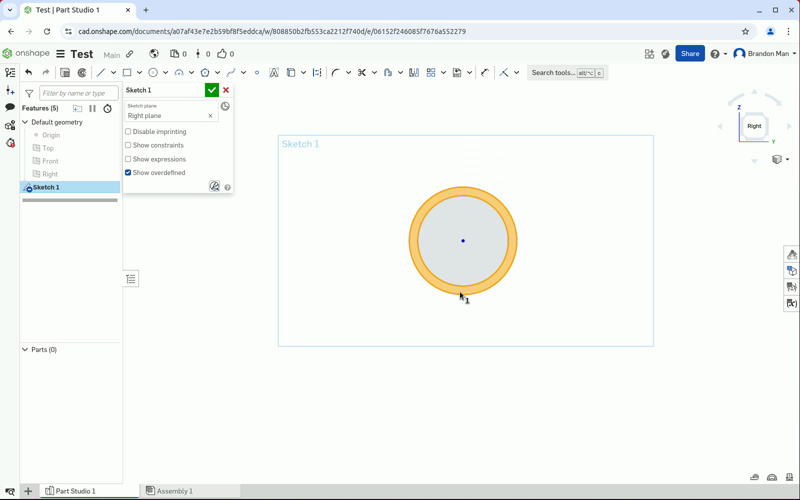
scroll(-6)
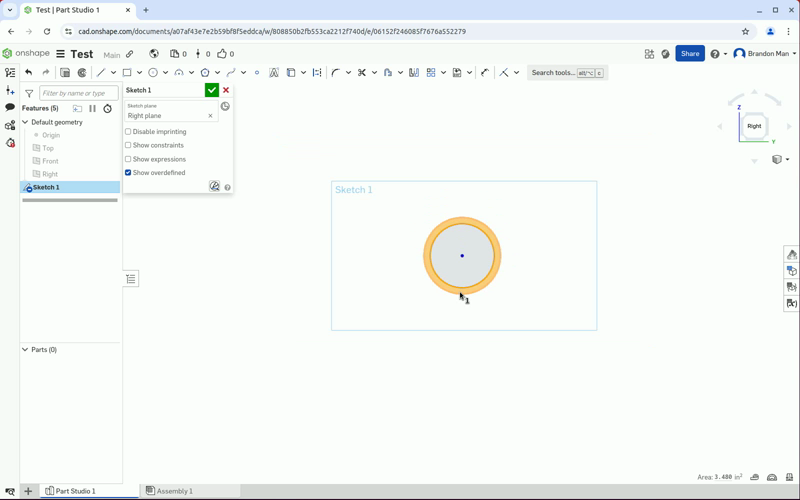
scroll(-6)
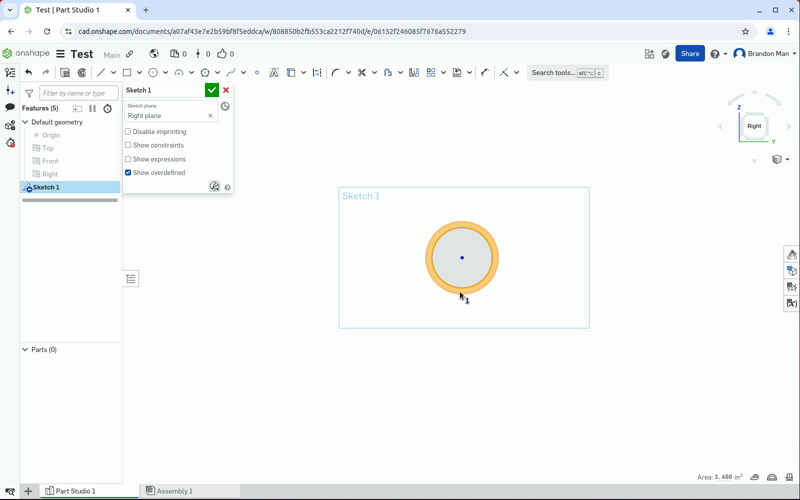
scroll(-6)
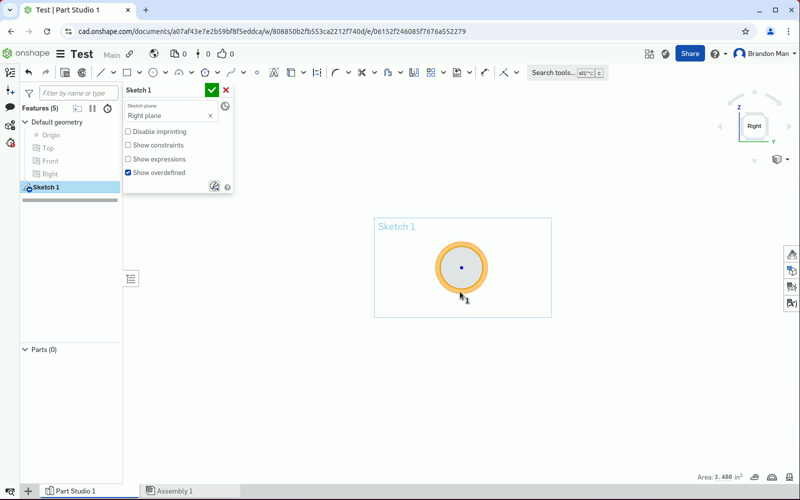
scroll(-6)
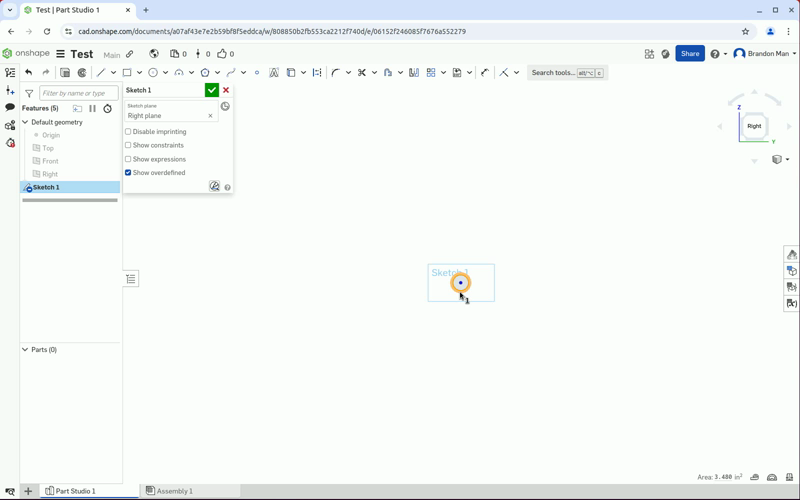
mouse_move(73, 352)
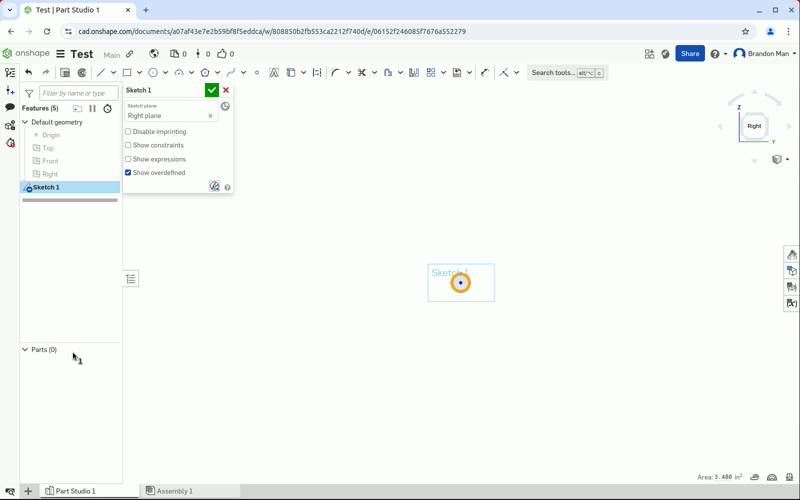
key(shift+y)
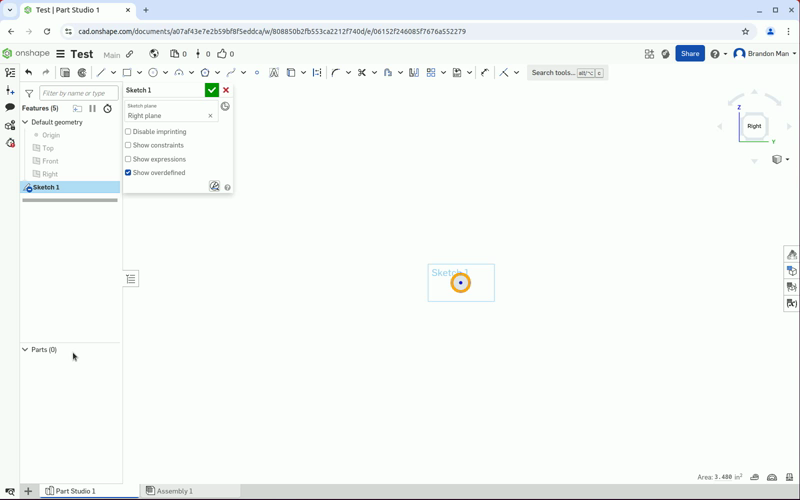
key(shift+e)
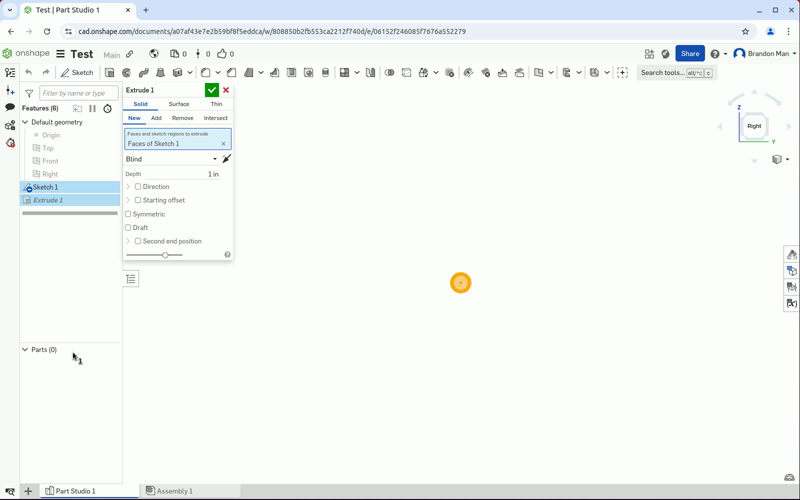
mouse_move(143, 106)
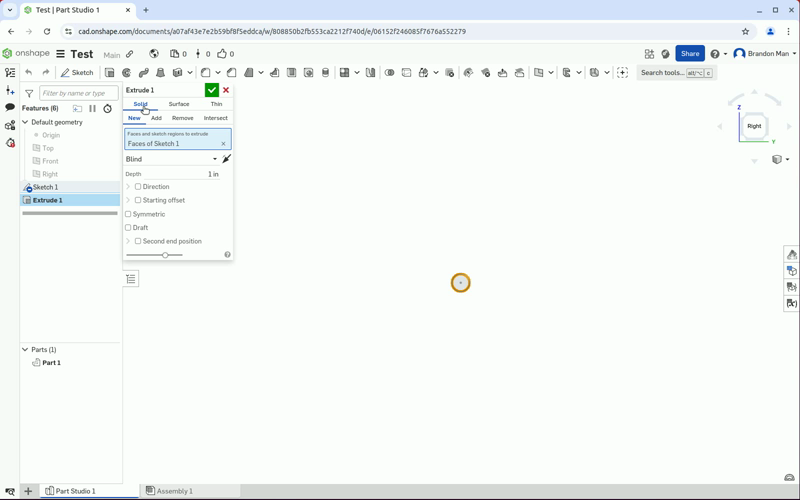
click(143, 106)
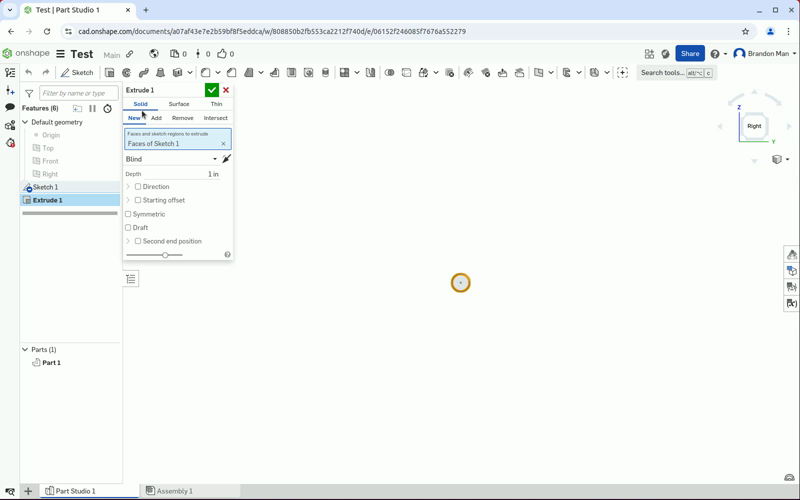
mouse_move(137, 120)
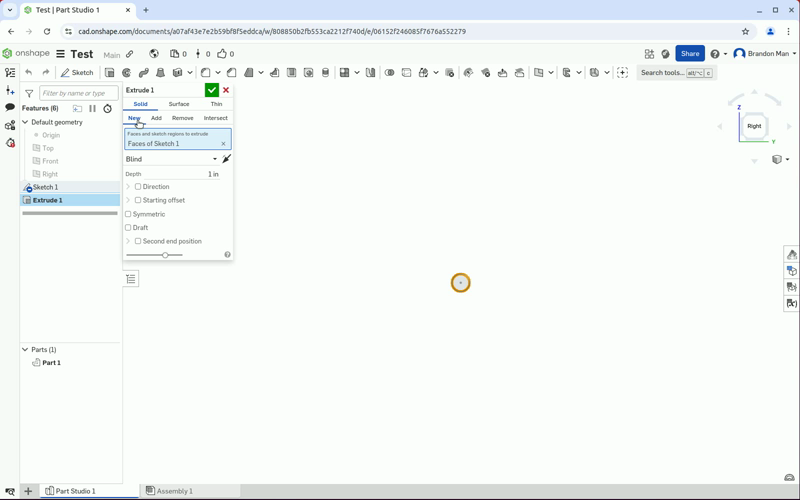
click(137, 120)
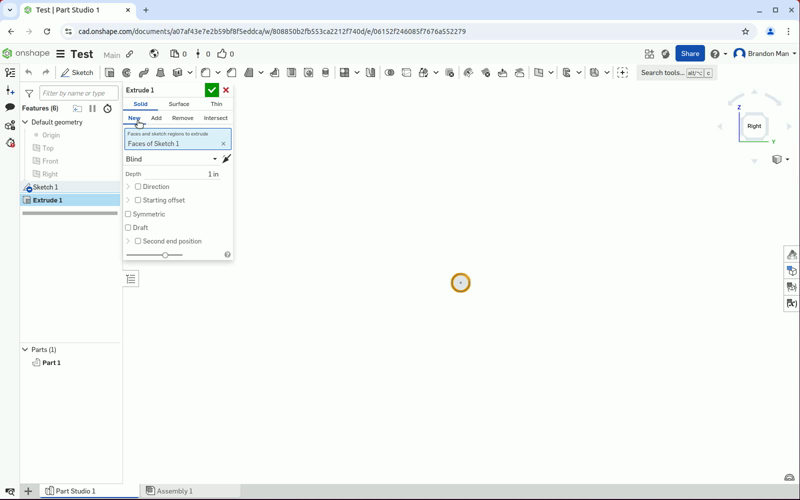
key(tab, 4)
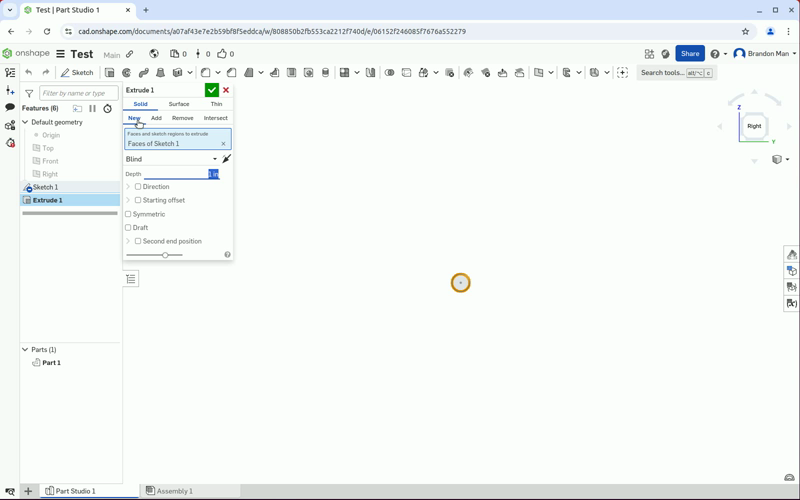
text(13.239)
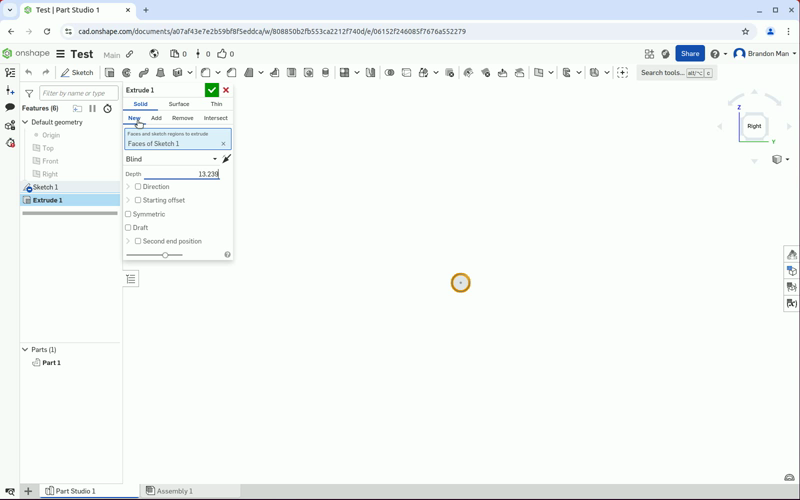
key(tab, 3)
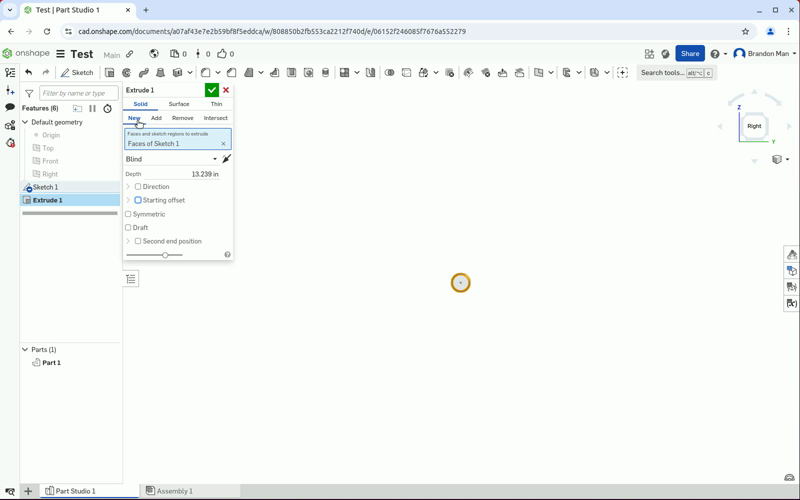
key(tab, 2)
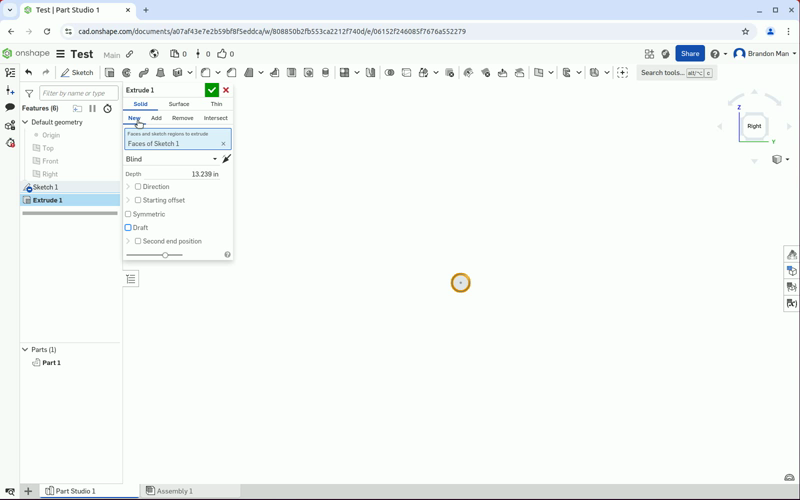
key(space)
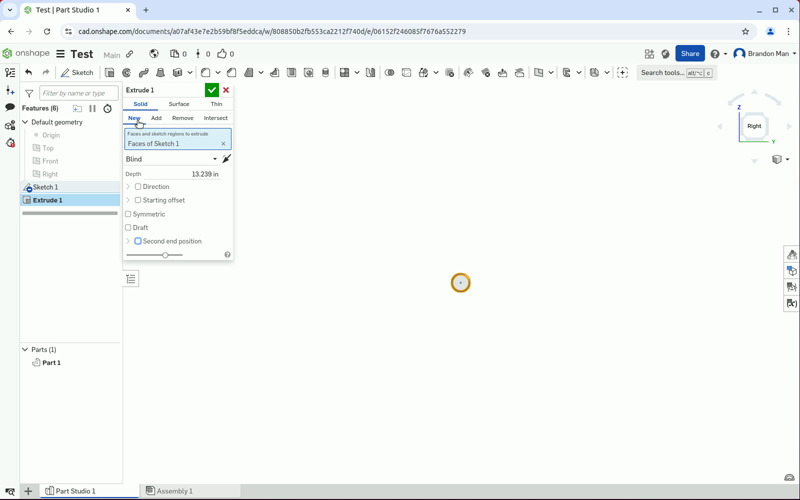
key(tab, 3)
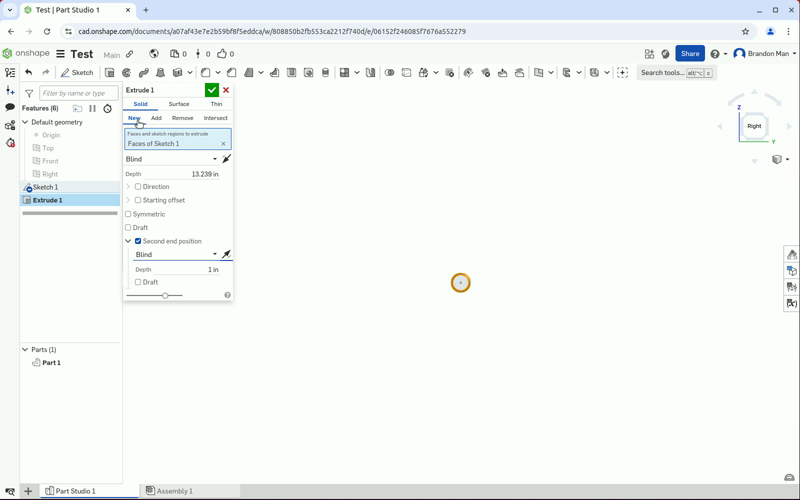
text(13.239)
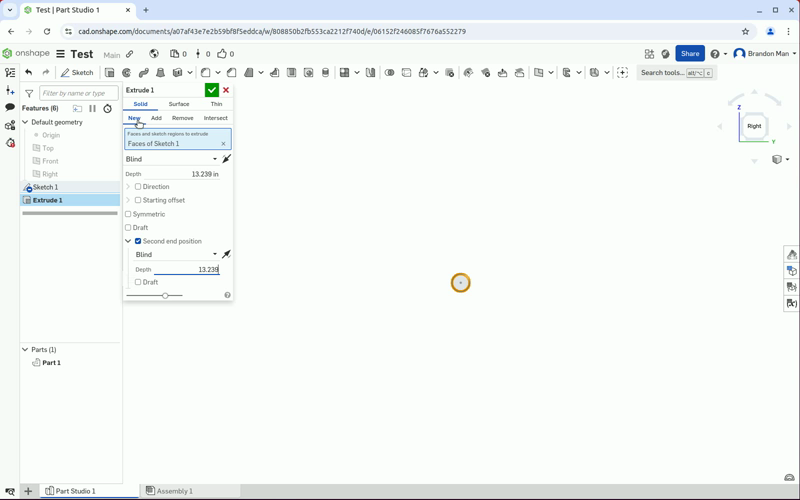
key(enter)
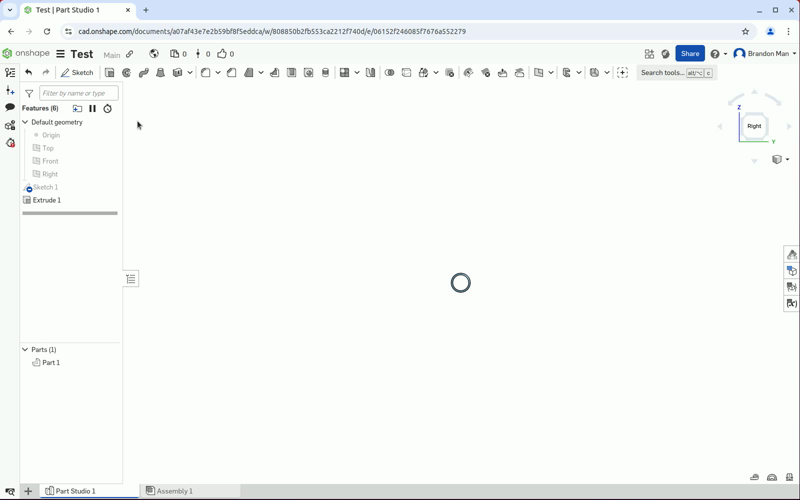
key(shift+h)
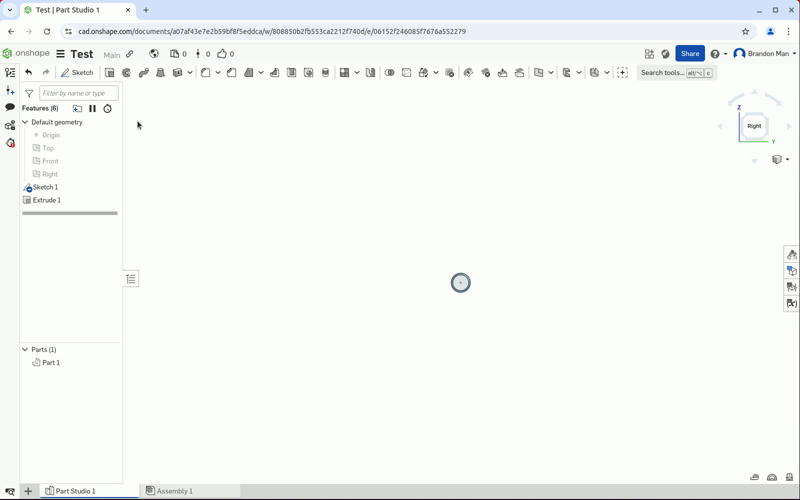
key(shift+h)
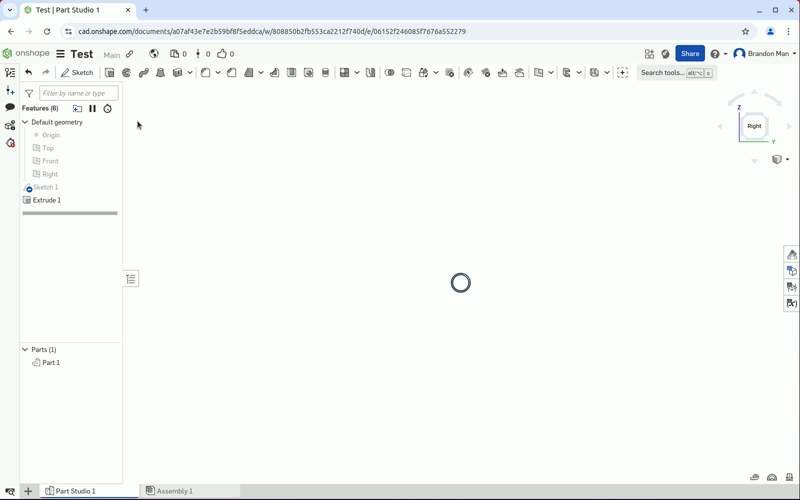
mouse_move(73, 189)
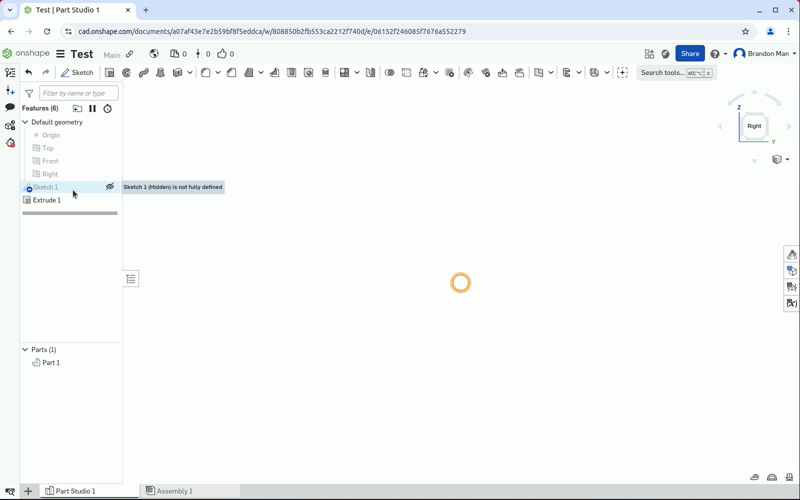
click(73, 189)
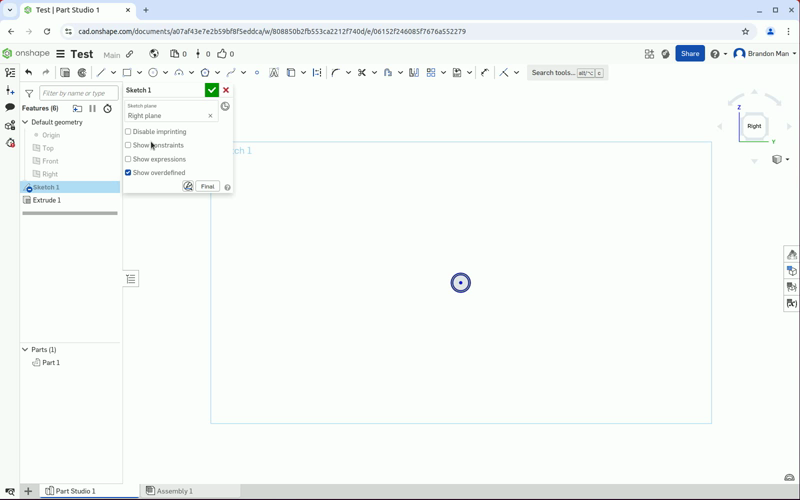
mouse_move(229, 92)
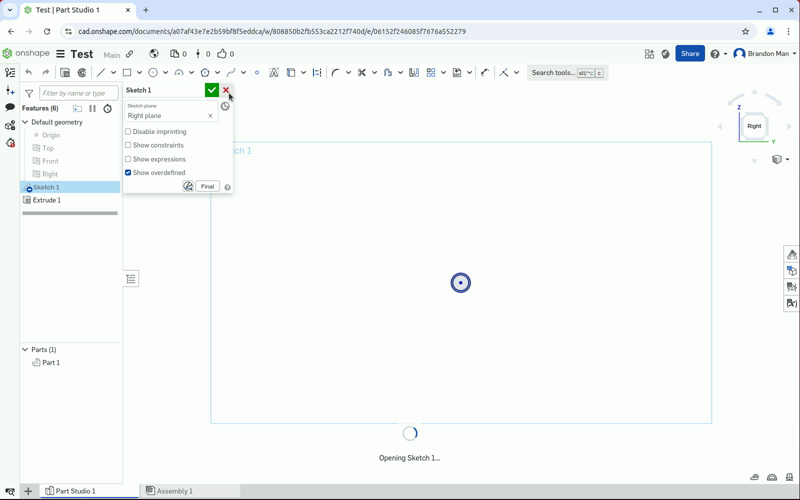
click(229, 92)
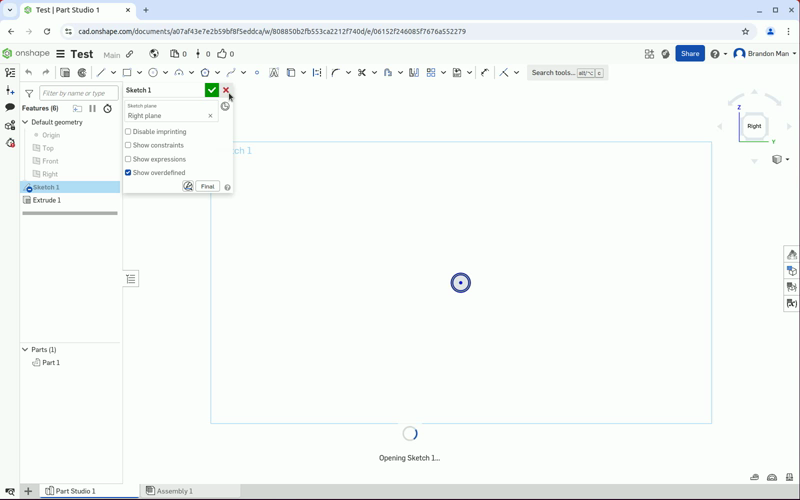
key(shift+s)
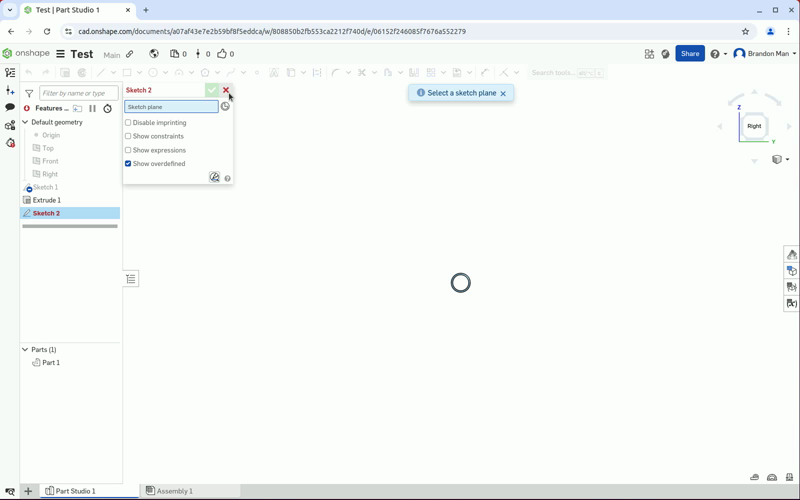
mouse_move(73, 176)
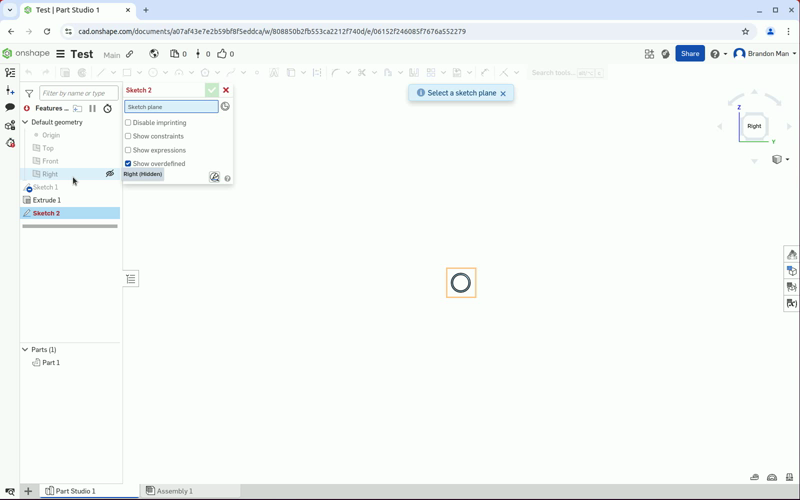
click(73, 176)
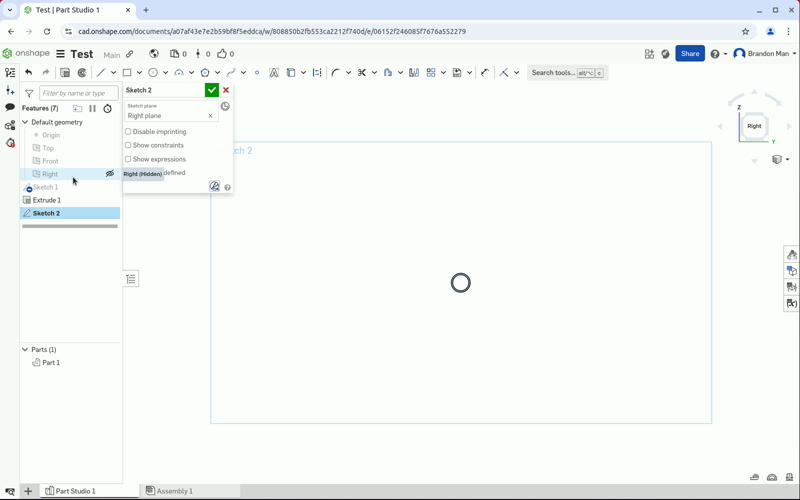
mouse_move(73, 352)
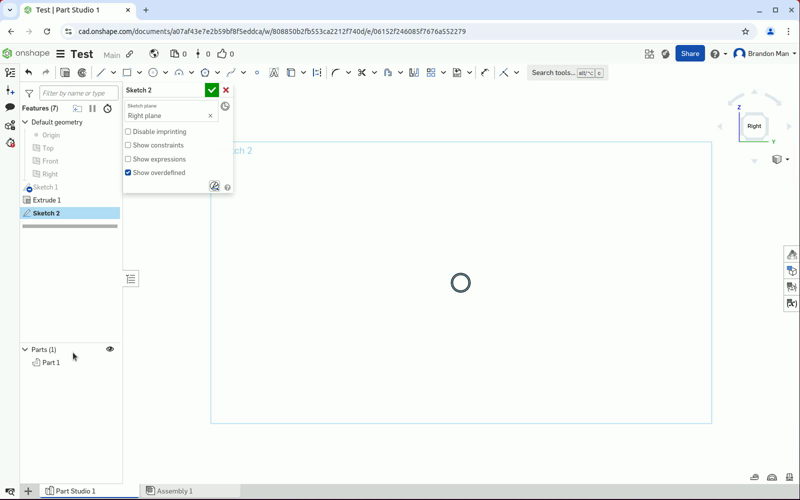
key(y)
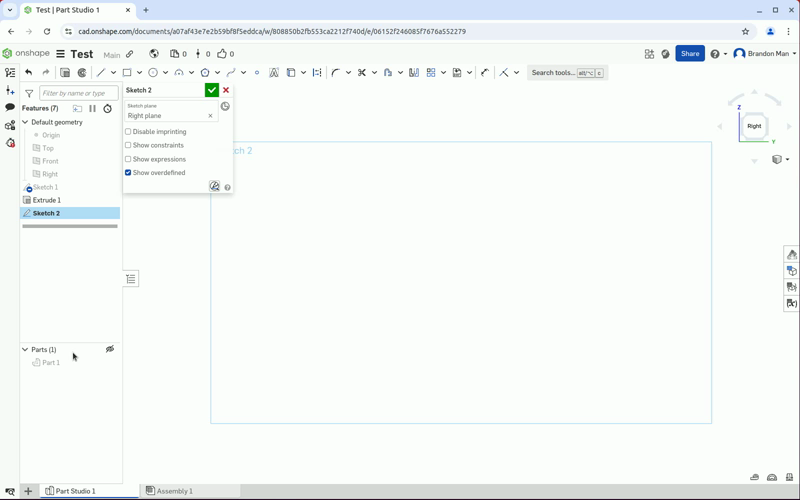
key(c)
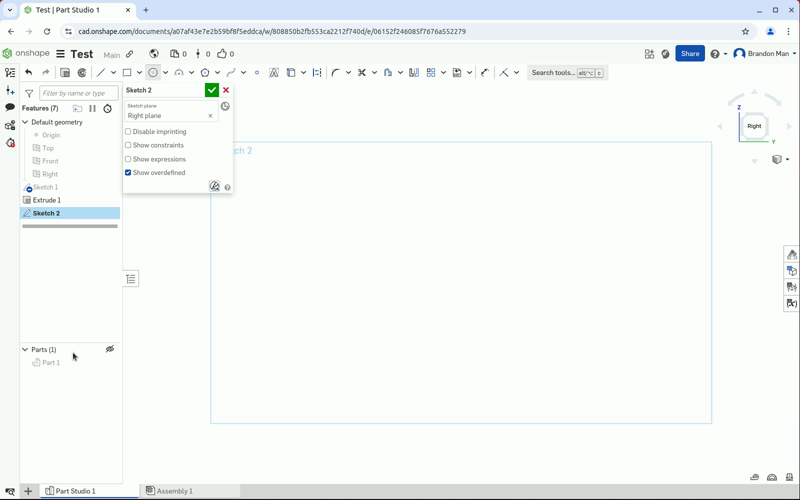
key_down(shift)
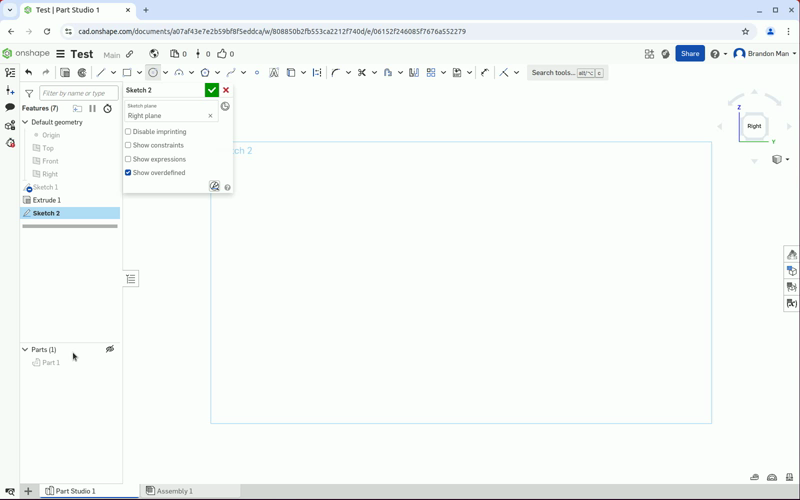
mouse_move(460, 282)
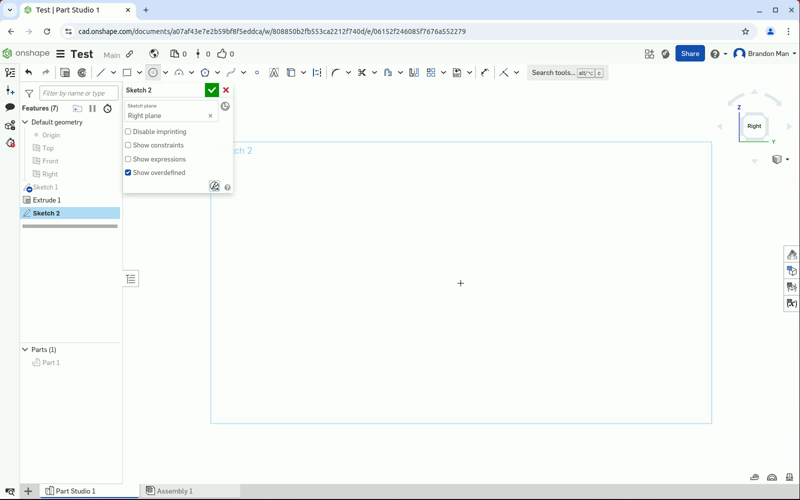
click(460, 282)
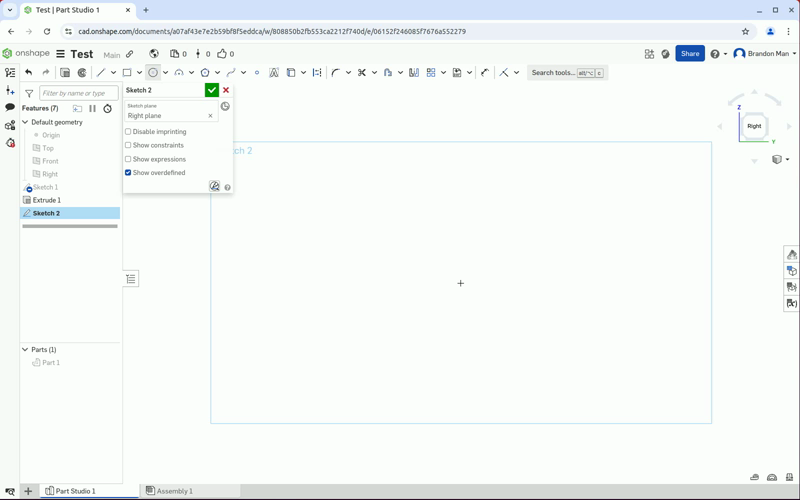
key_up(shift)
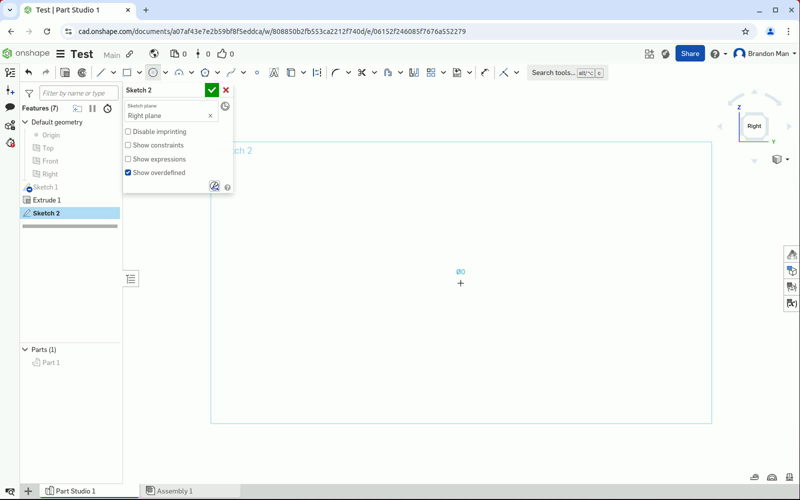
mouse_move(468, 282)
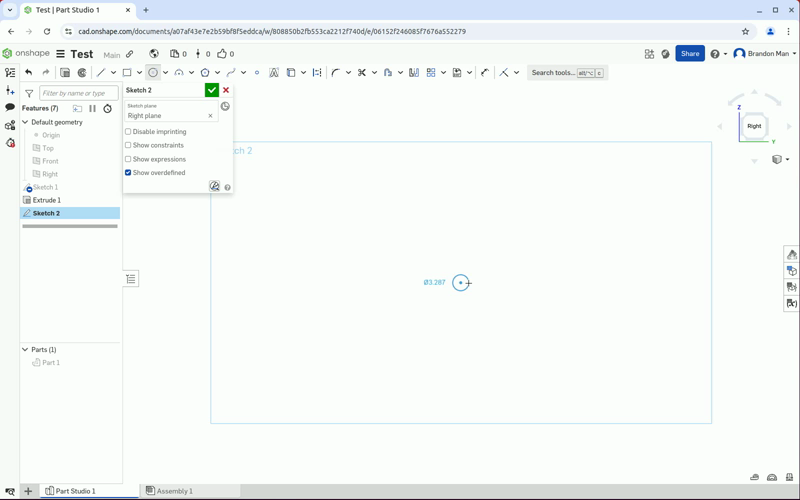
click(468, 282)
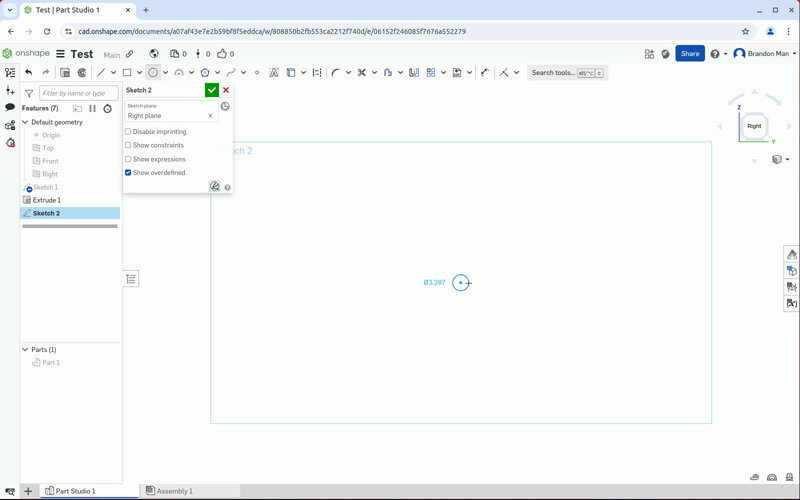
key(esc)
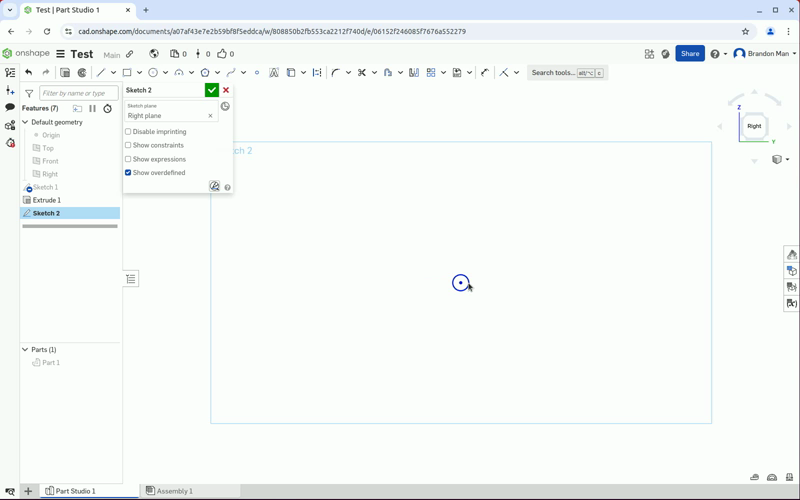
key(l)
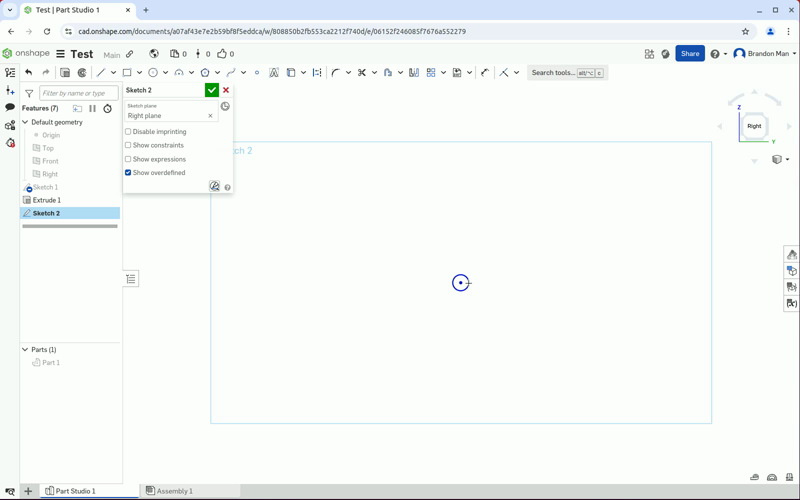
key_down(shift)
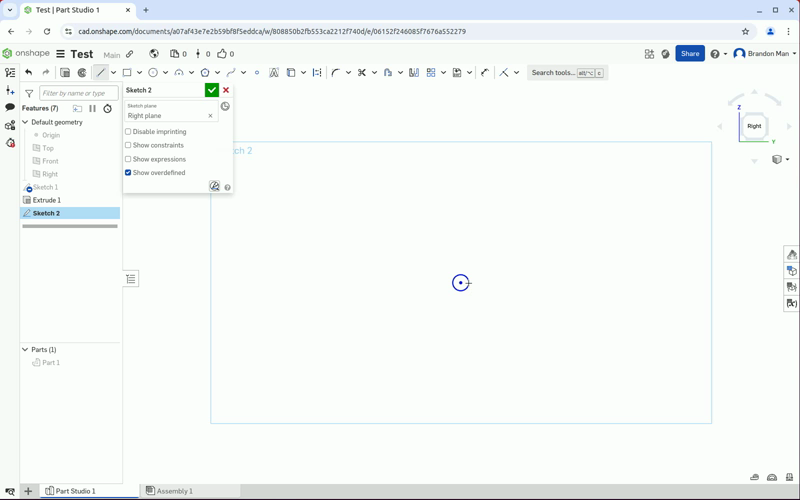
mouse_move(456, 287)
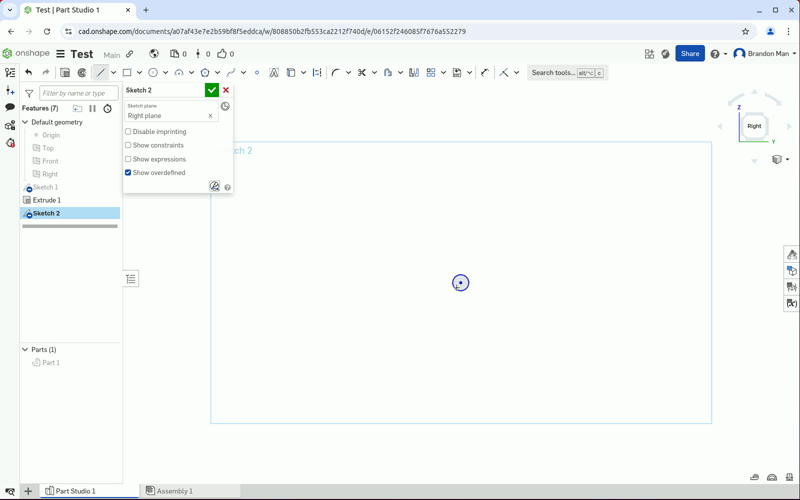
click(456, 287)
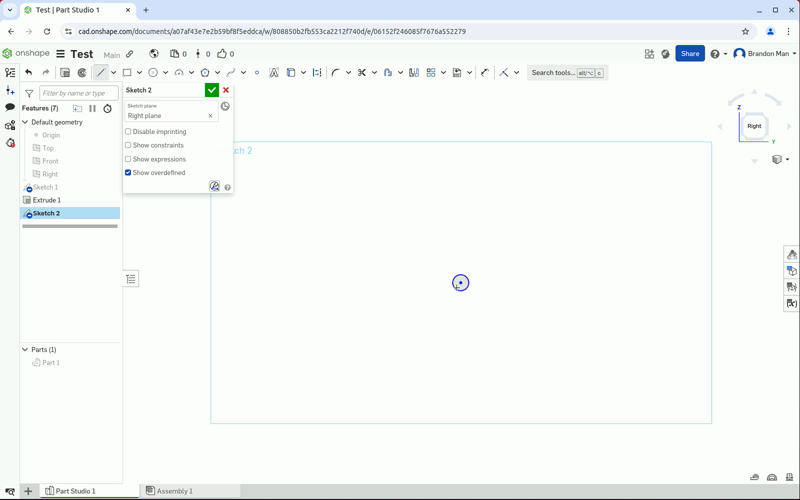
key_up(shift)
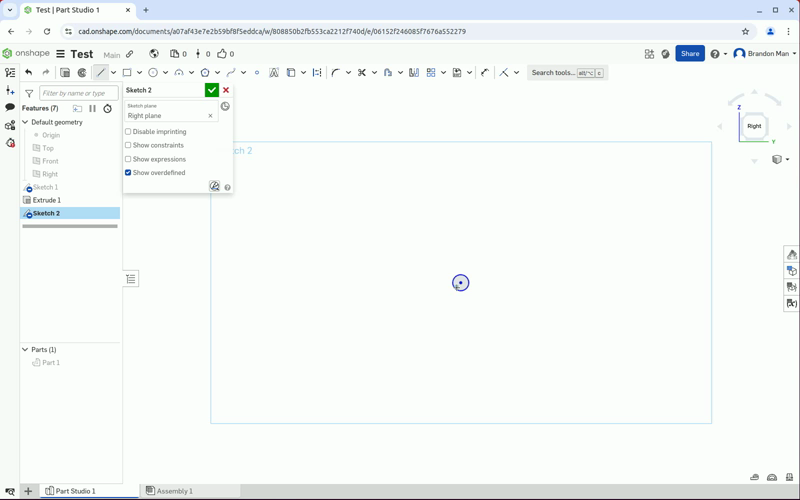
key_down(shift)
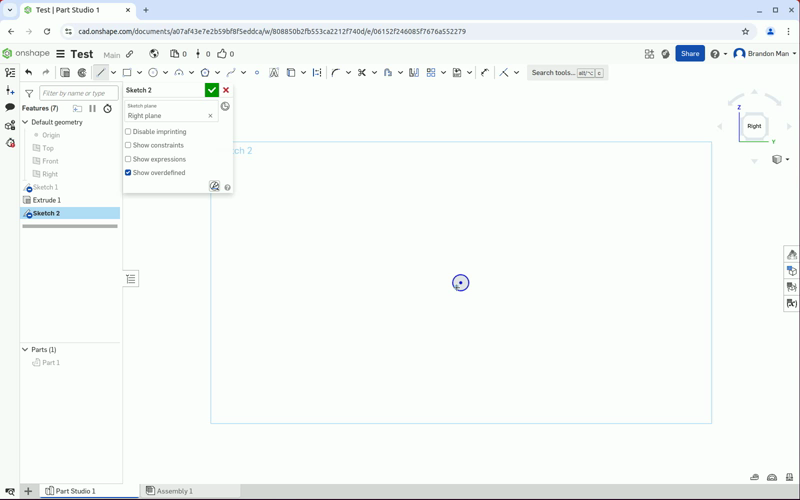
mouse_move(486, 287)
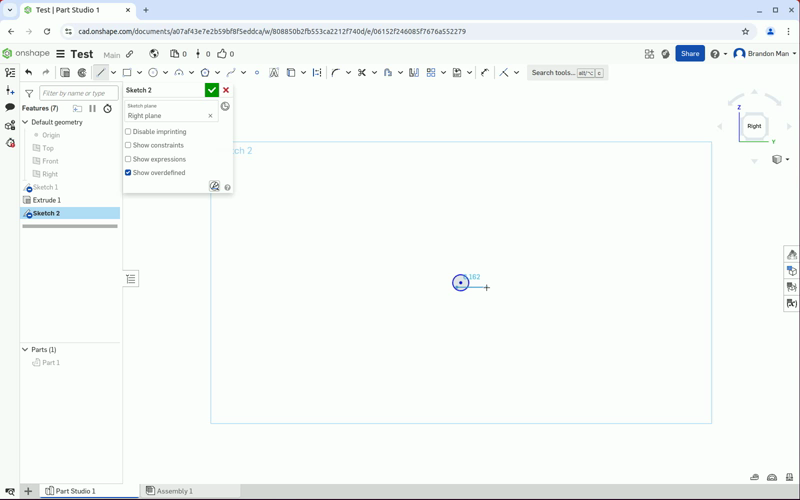
mouse_move(464, 287)
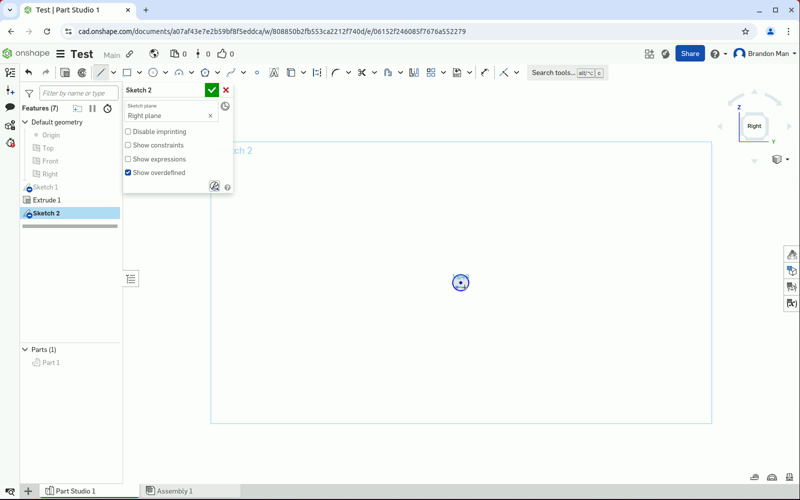
click(464, 287)
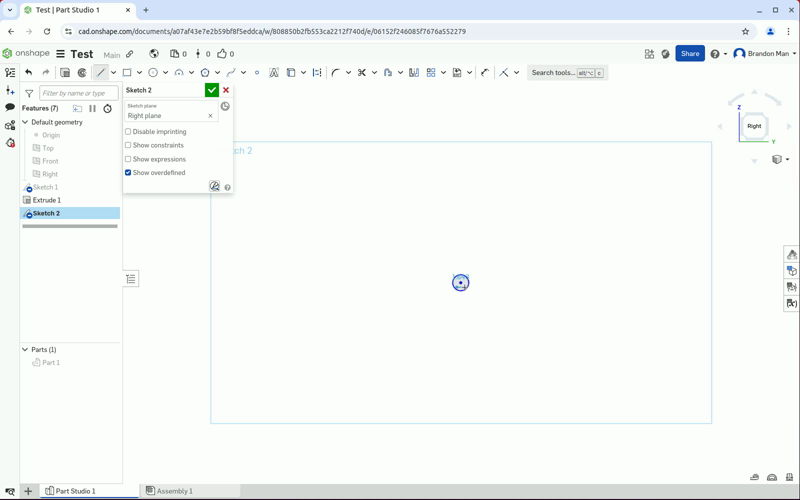
key_up(shift)
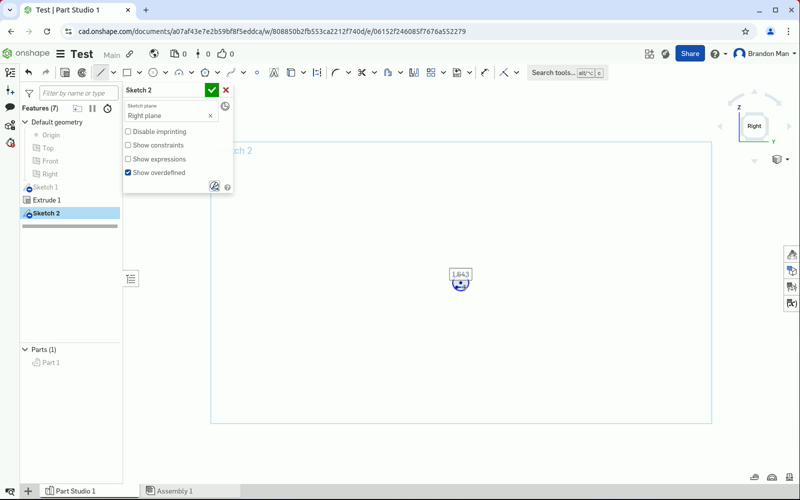
key_down(shift)
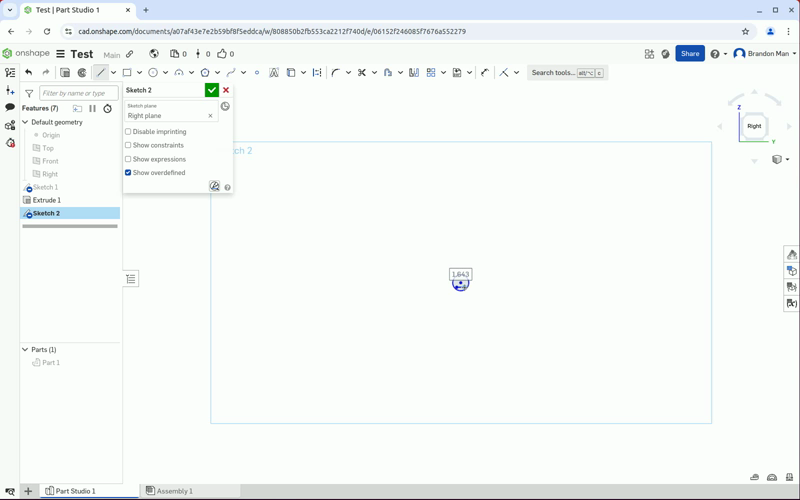
mouse_move(495, 287)
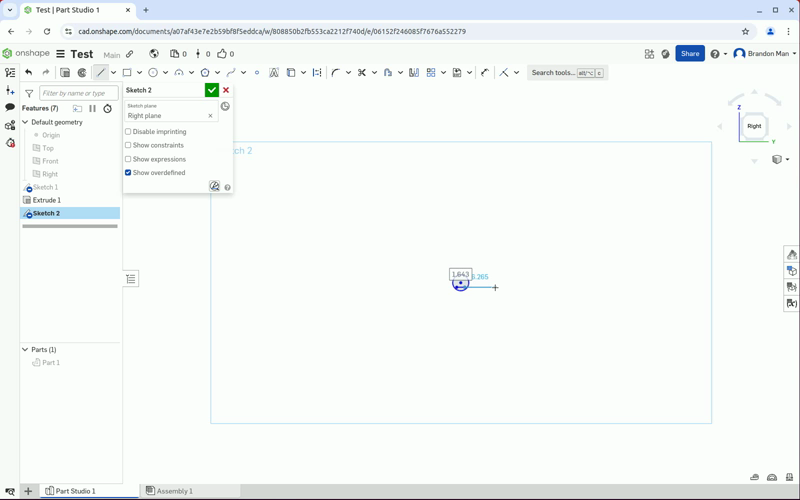
mouse_move(464, 278)
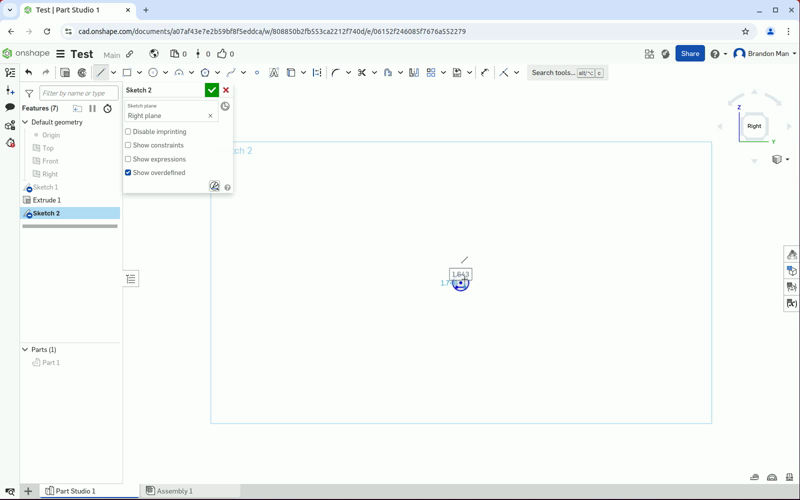
click(464, 278)
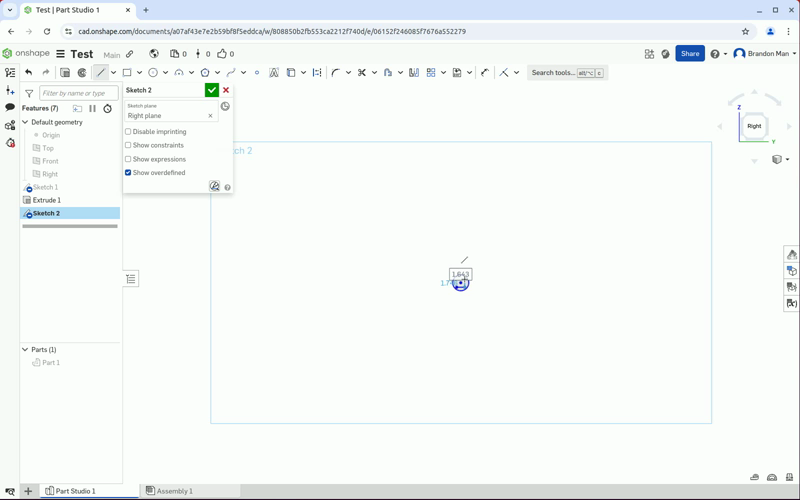
key_up(shift)
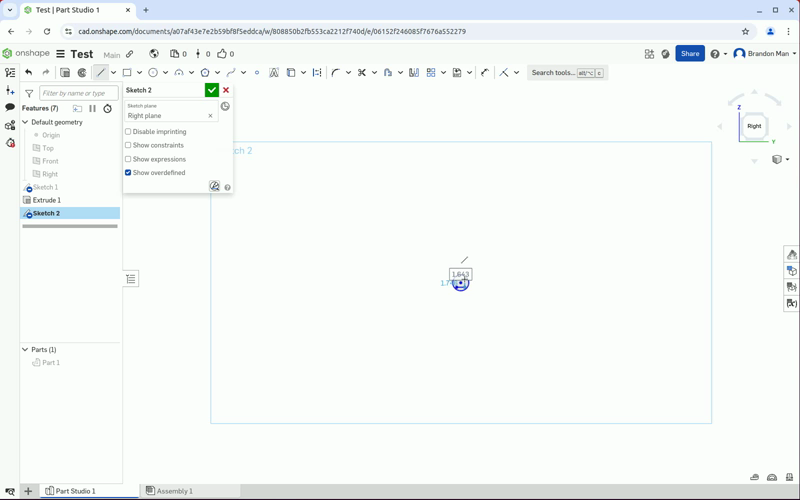
key_down(shift)
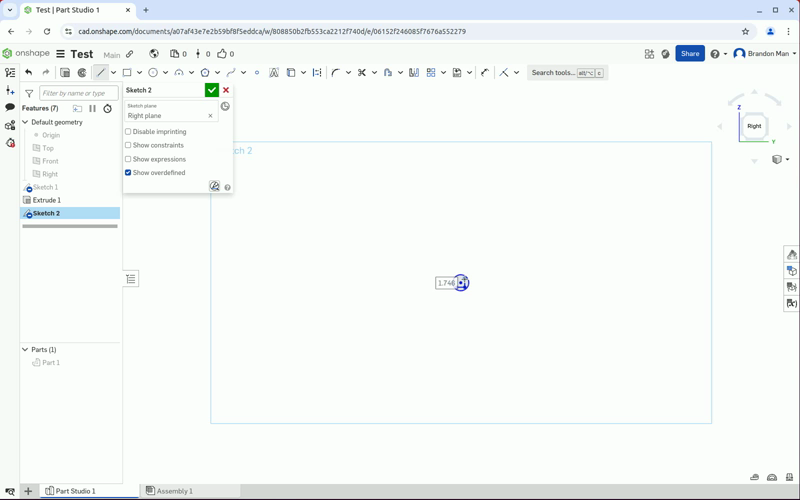
mouse_move(495, 278)
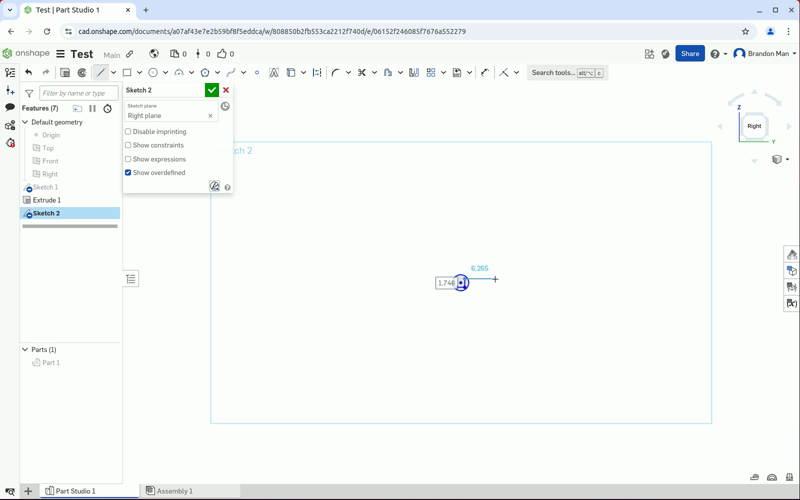
mouse_move(456, 278)
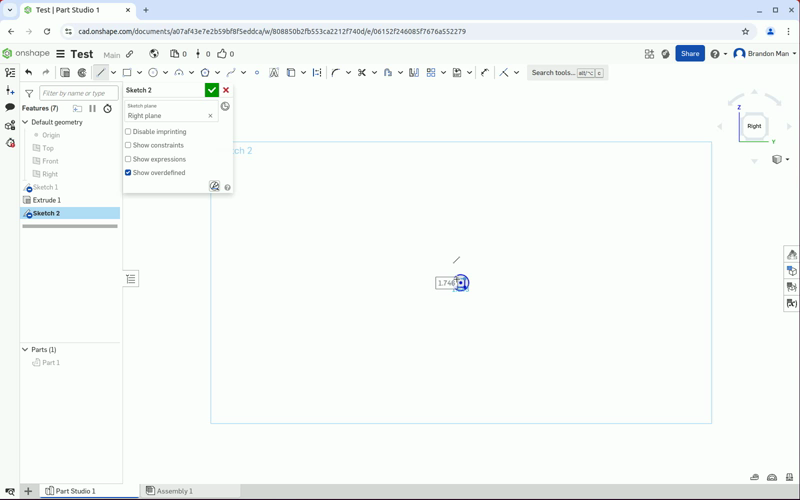
click(456, 278)
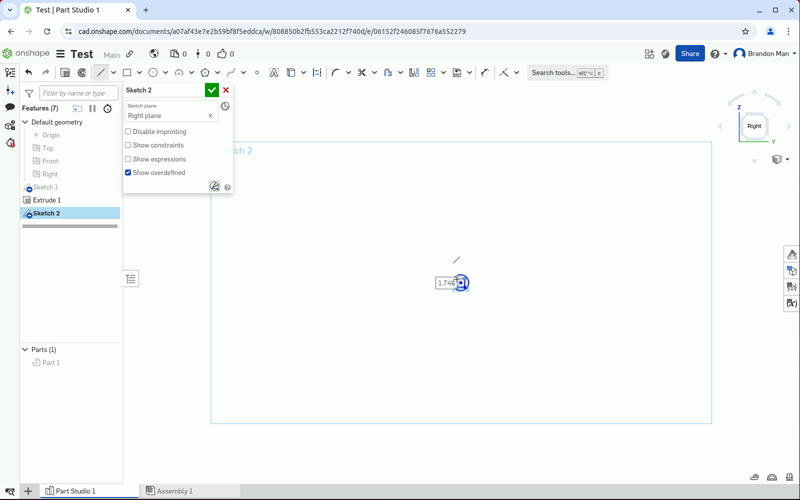
key_up(shift)
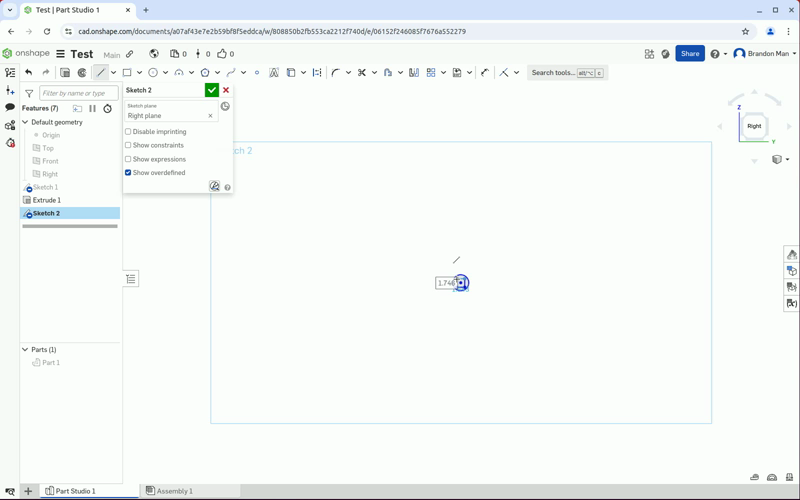
mouse_move(486, 278)
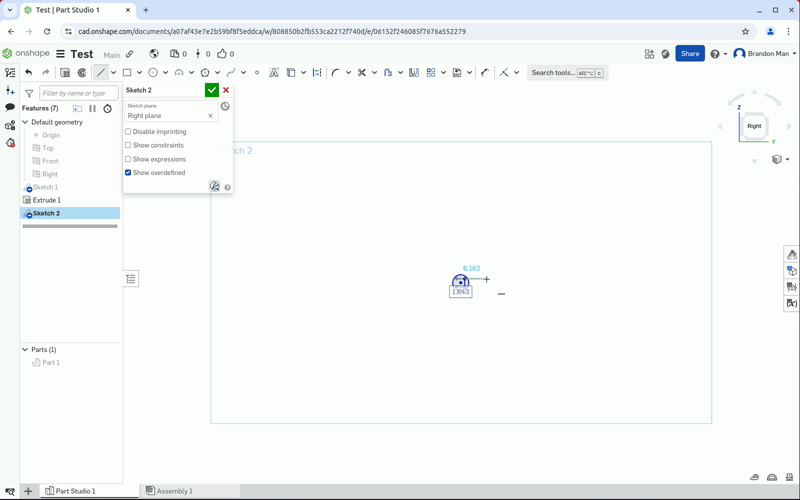
key_down(shift)
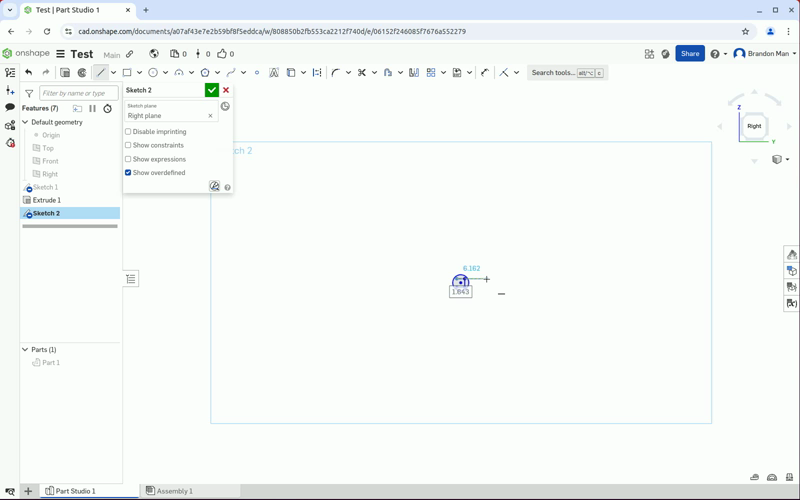
mouse_move(456, 287)
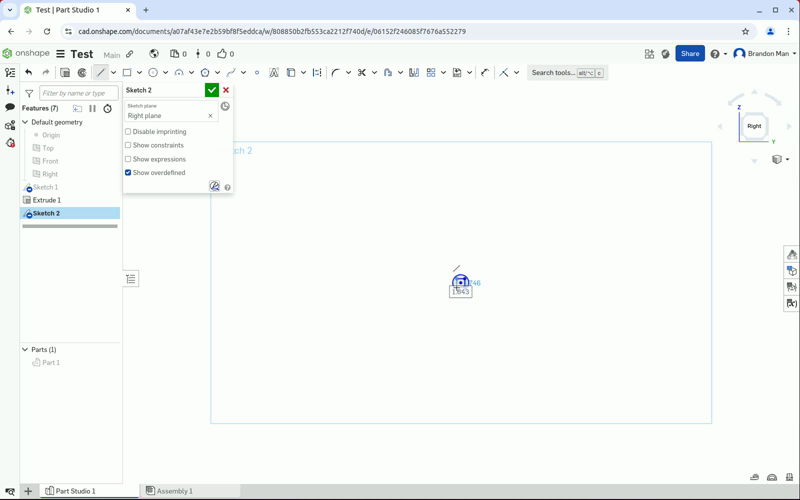
key_up(shift)
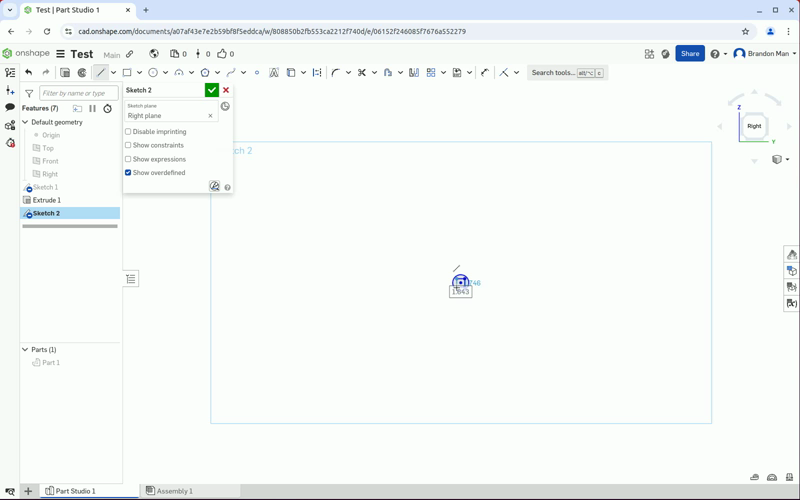
click(456, 287)
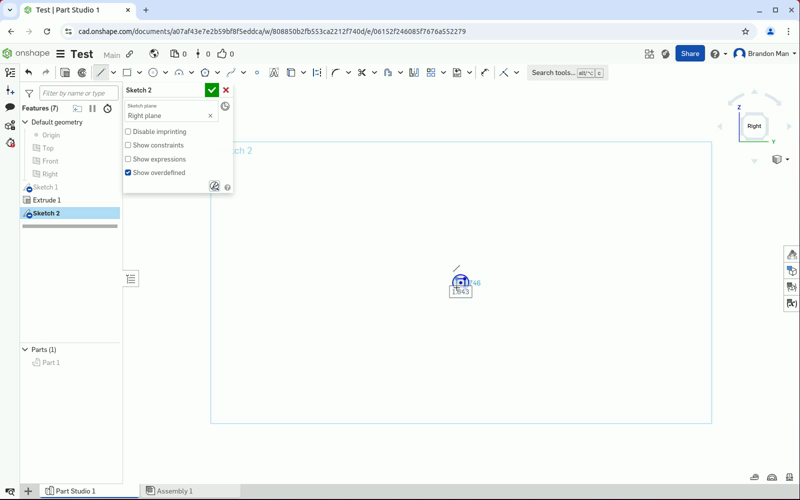
key(esc)
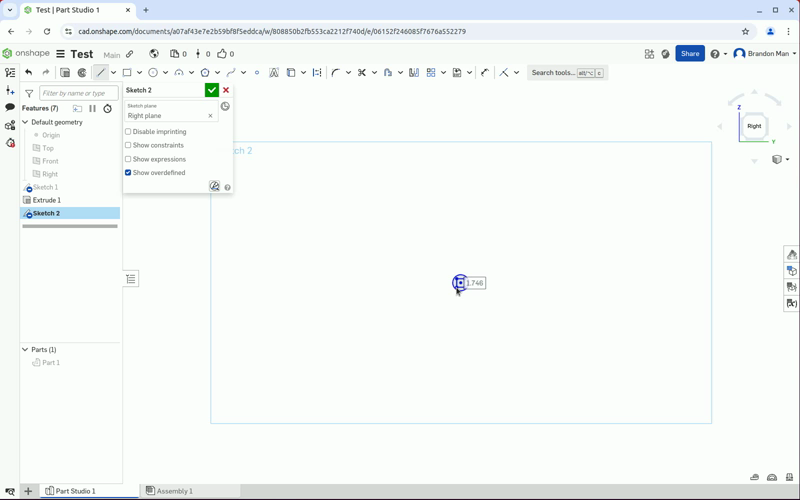
mouse_move(466, 277)
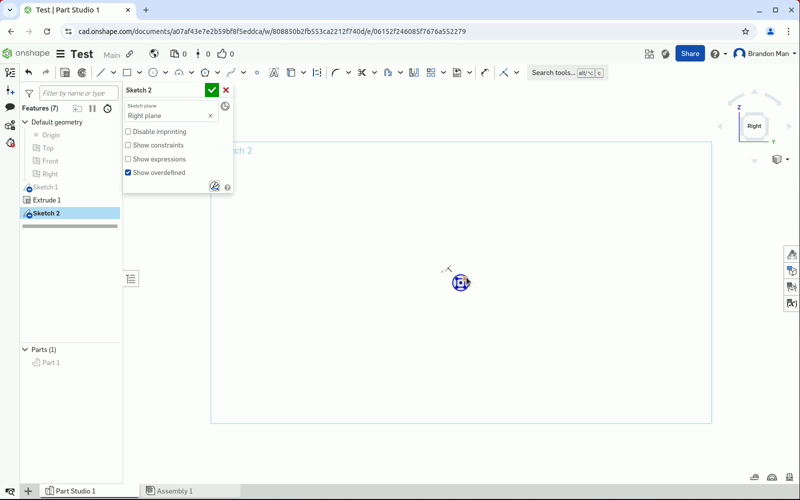
scroll(6)
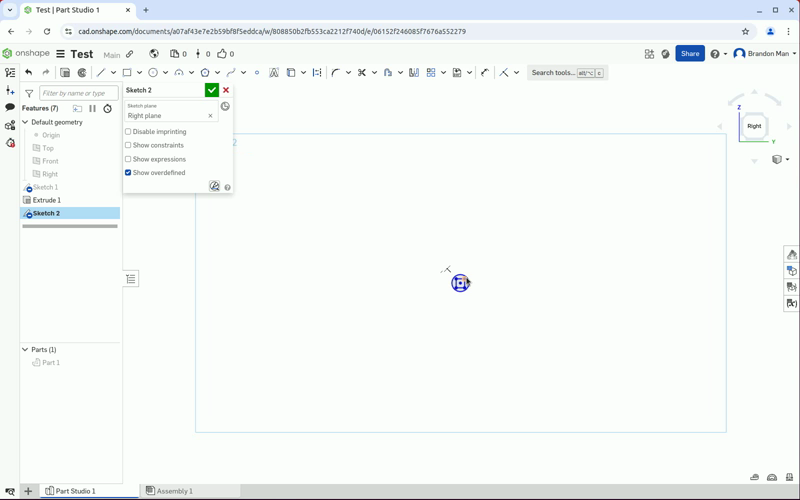
scroll(6)
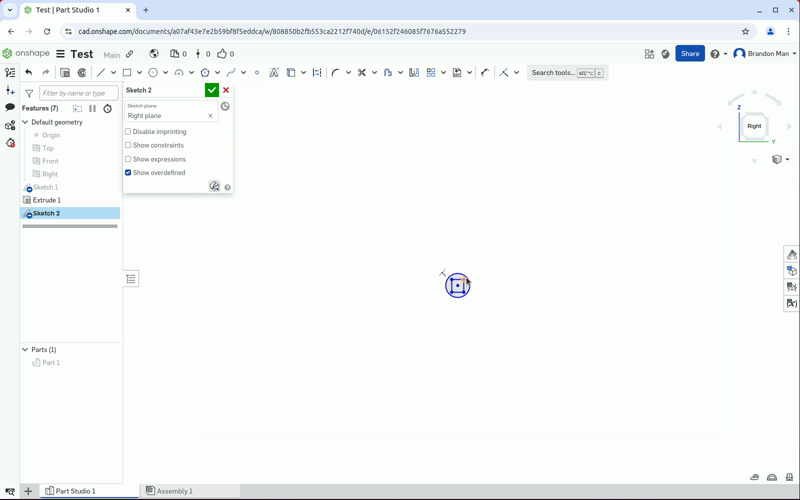
scroll(6)
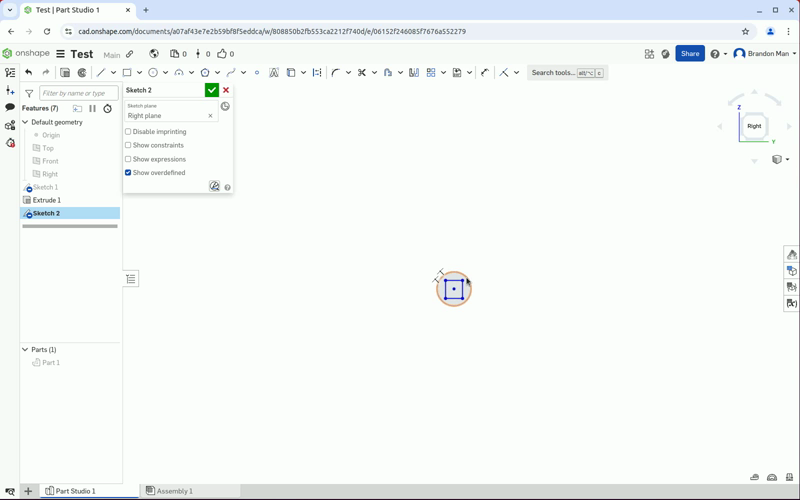
scroll(6)
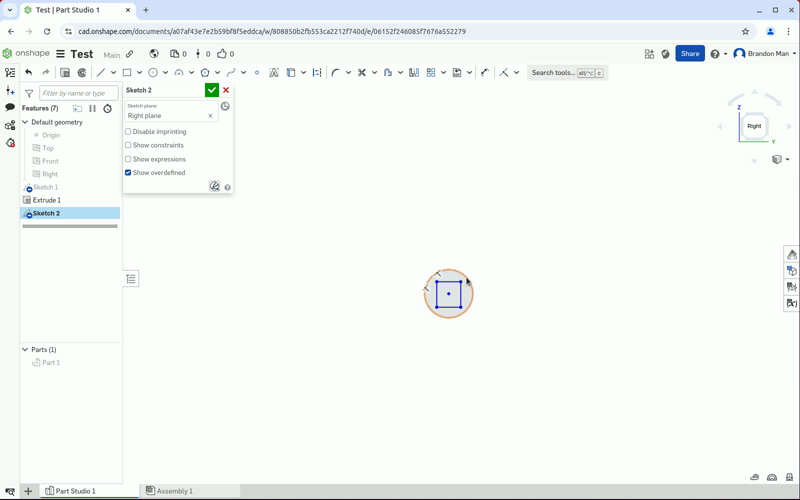
scroll(6)
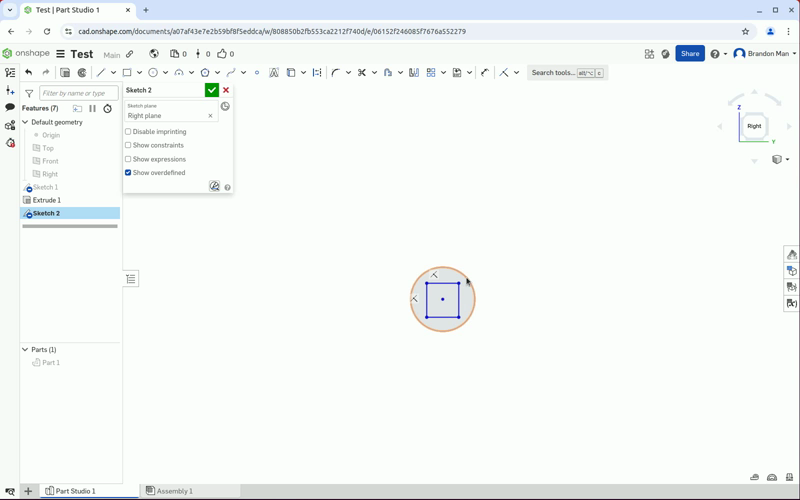
scroll(6)
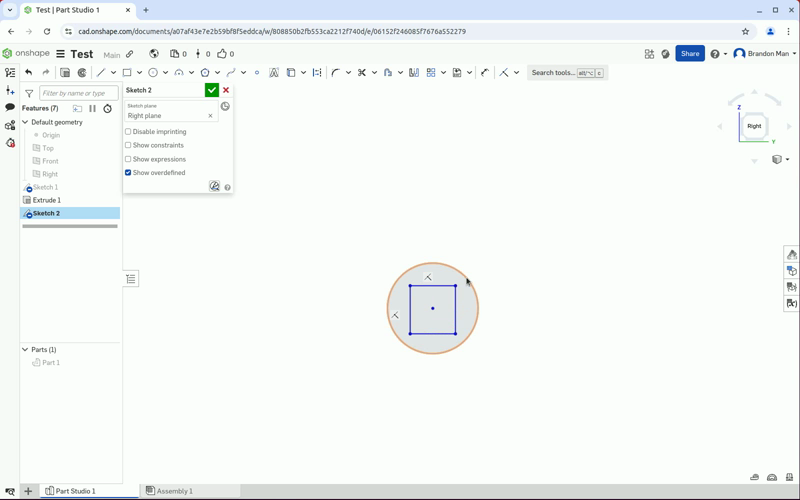
scroll(6)
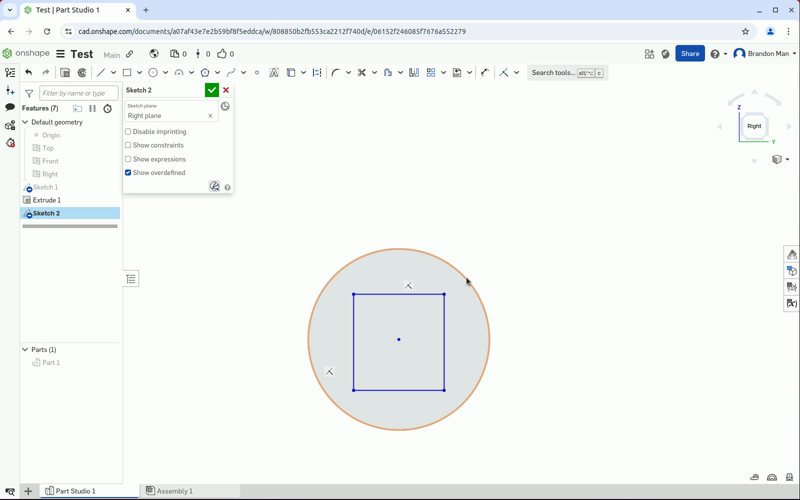
click(466, 277)
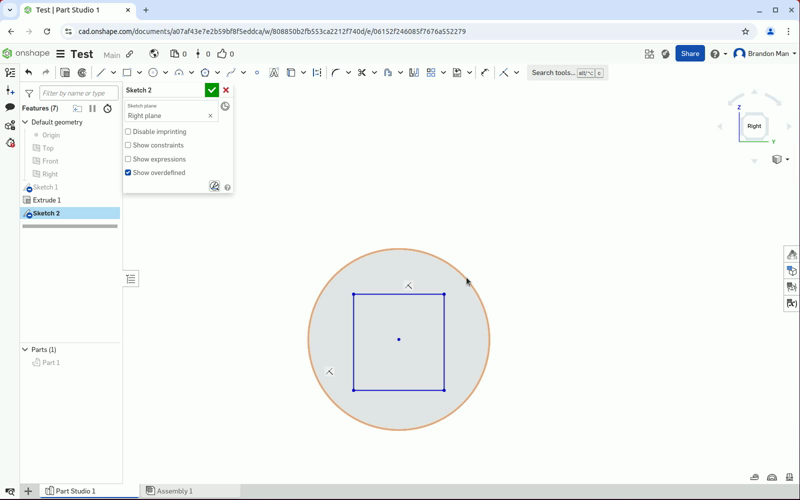
scroll(-6)
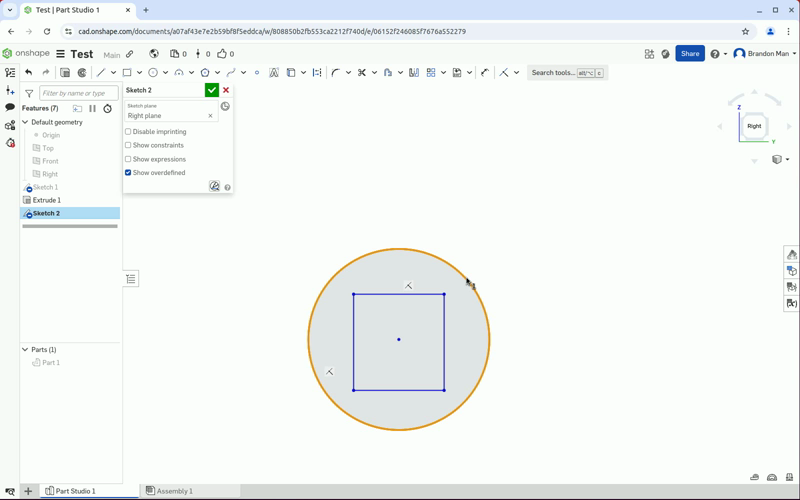
scroll(-6)
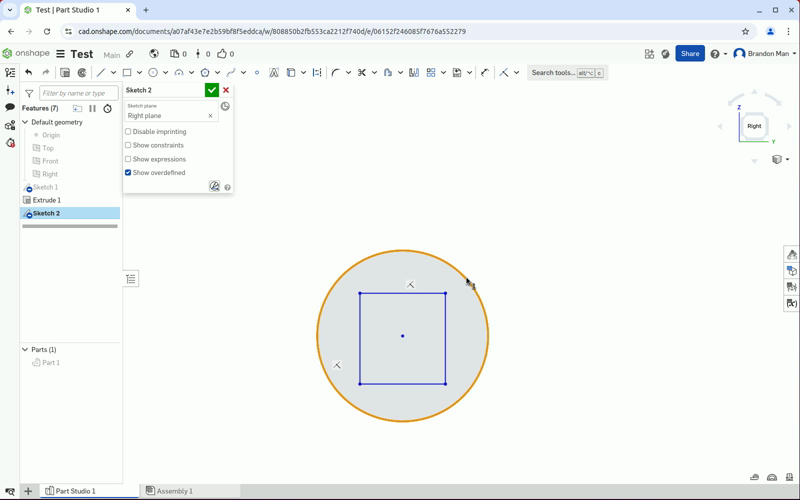
scroll(-6)
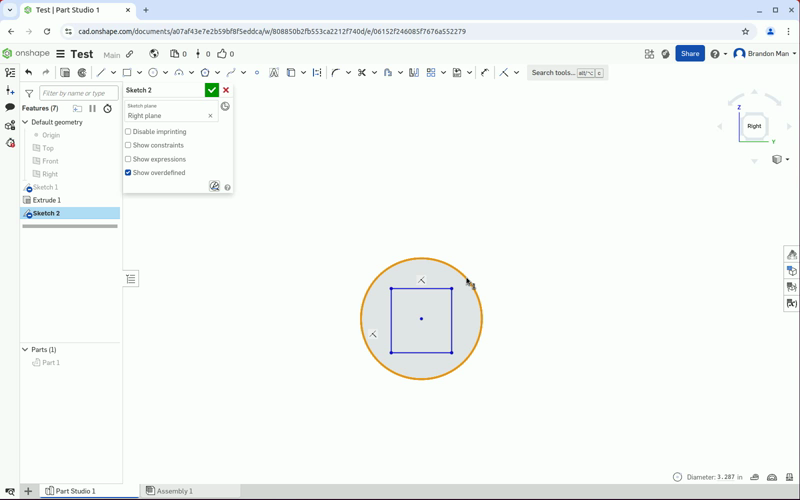
scroll(-6)
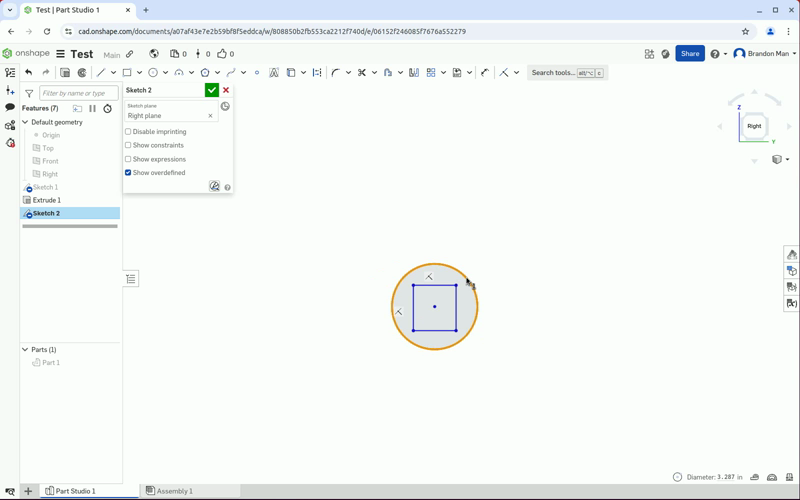
scroll(-6)
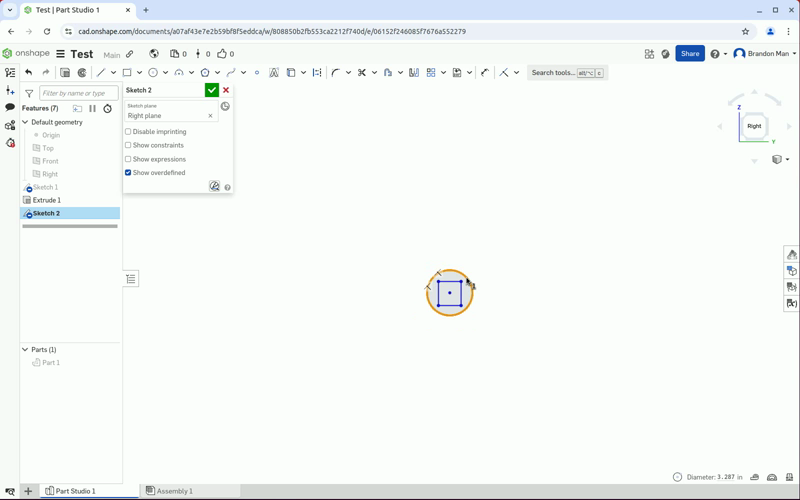
scroll(-6)
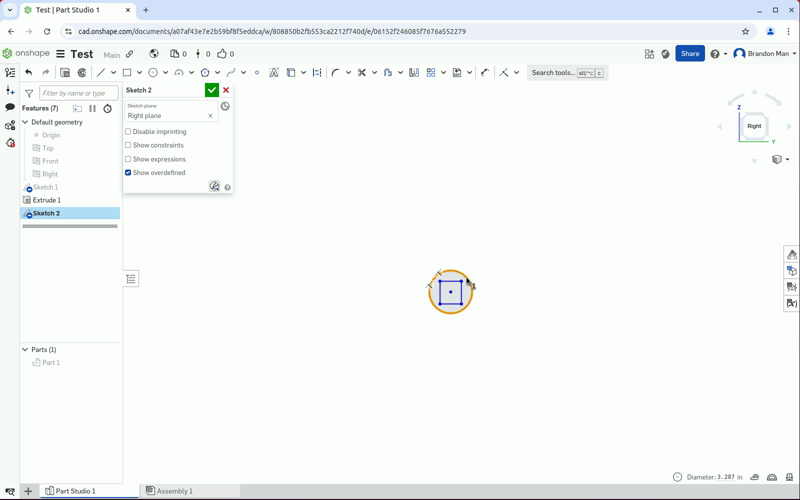
scroll(-6)
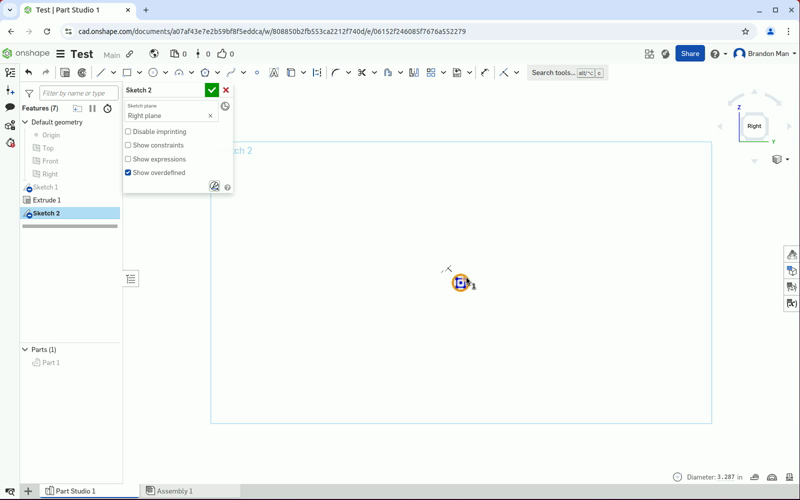
mouse_move(73, 352)
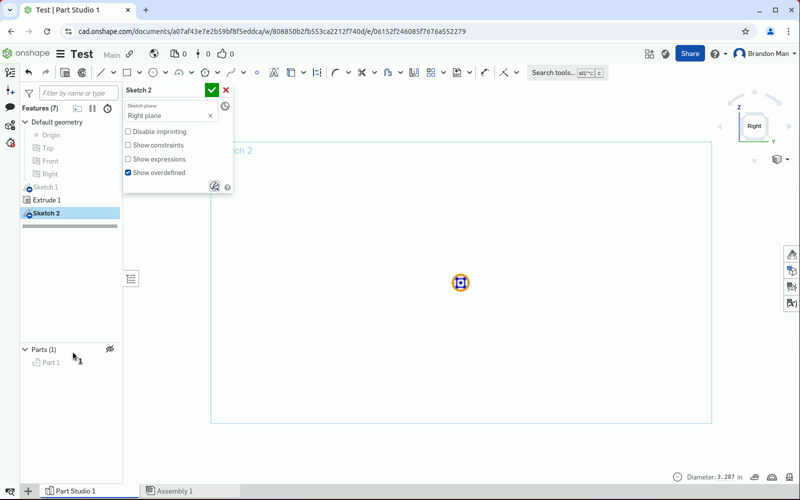
key(shift+y)
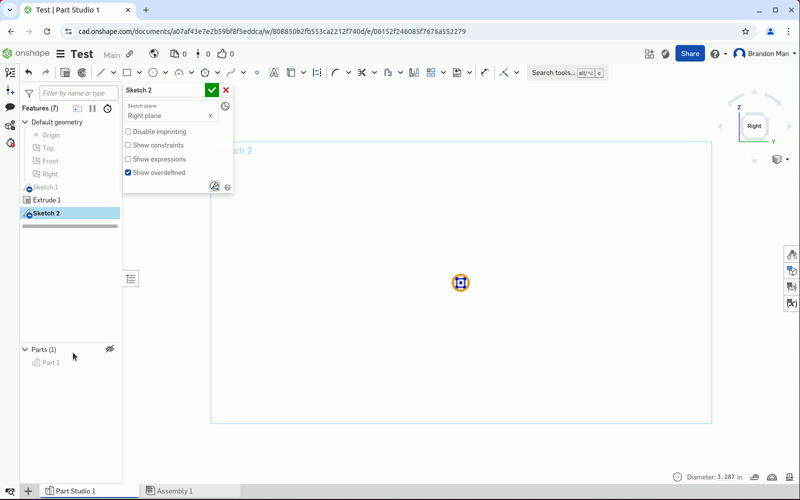
key(shift+e)
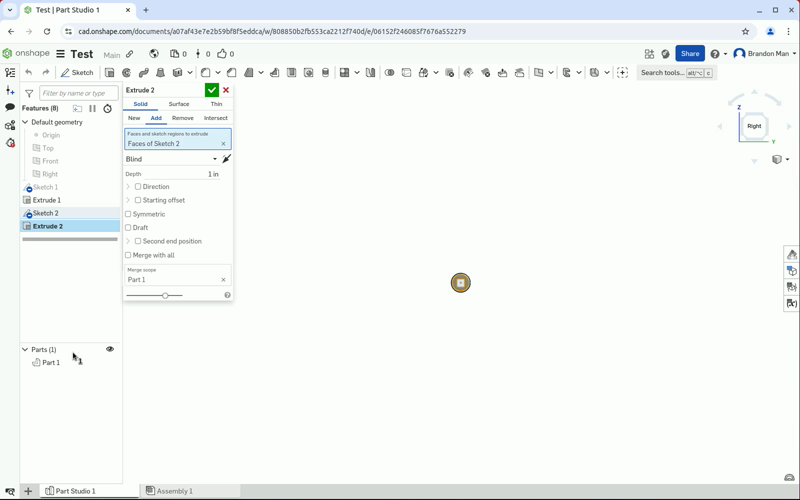
mouse_move(143, 106)
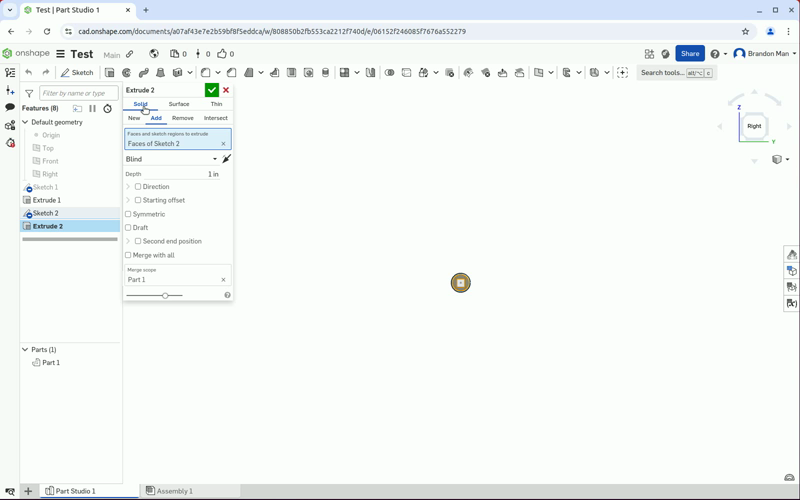
click(143, 106)
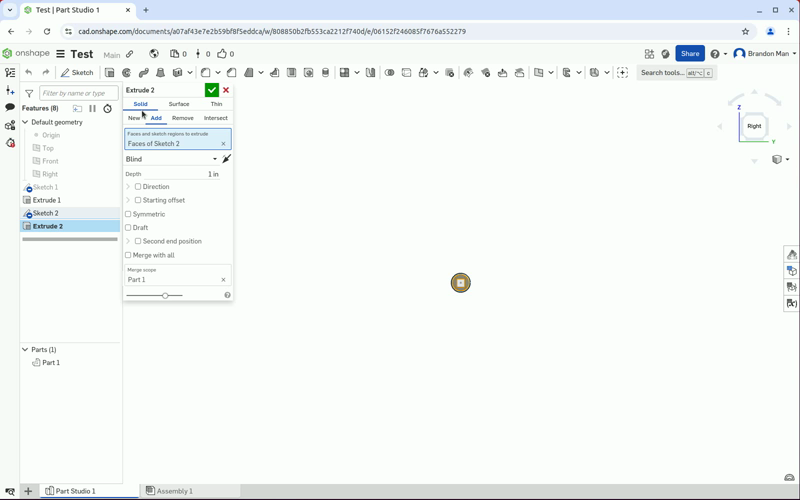
mouse_move(137, 120)
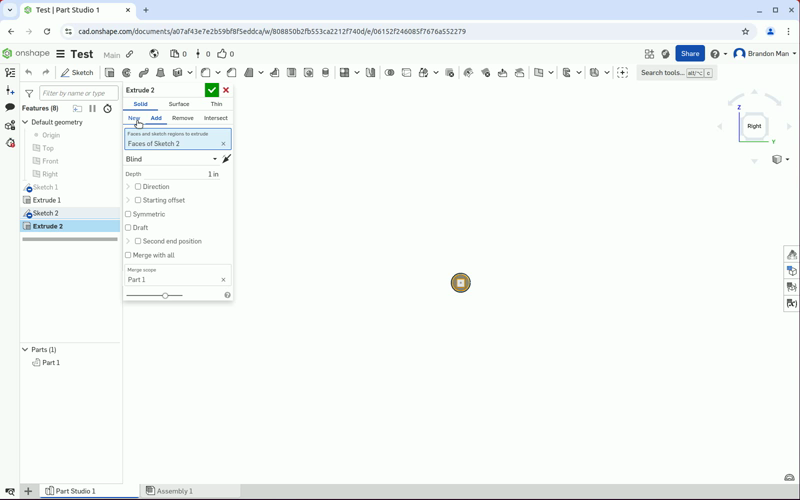
click(137, 120)
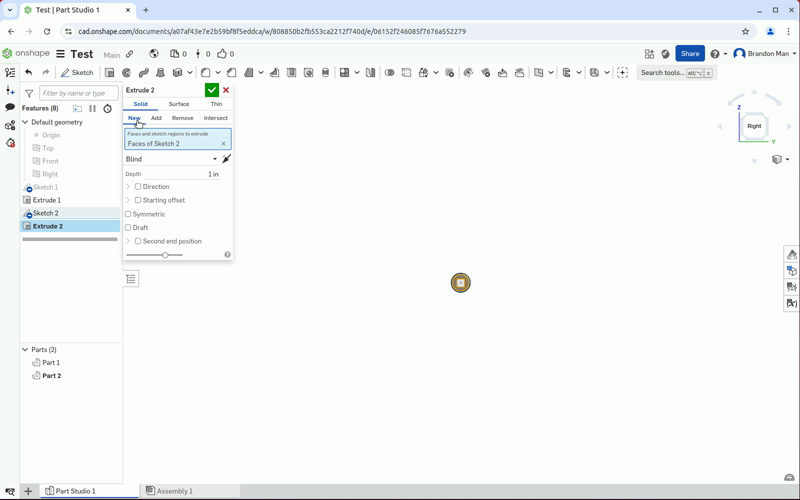
key(tab, 4)
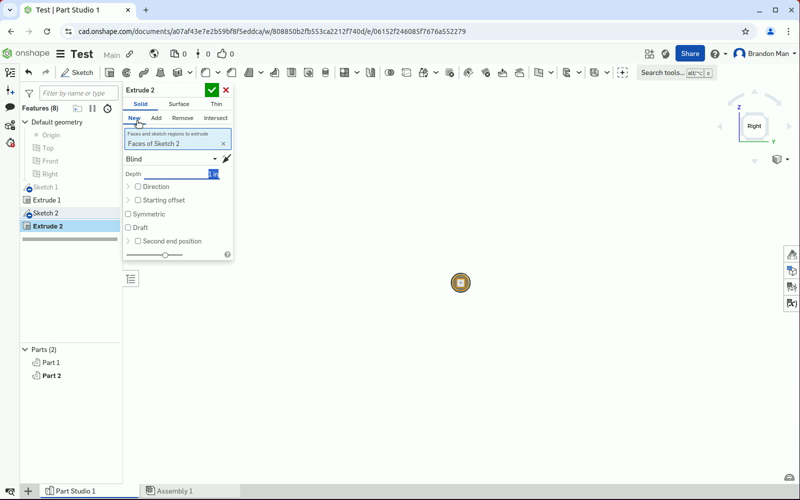
text(18.053)
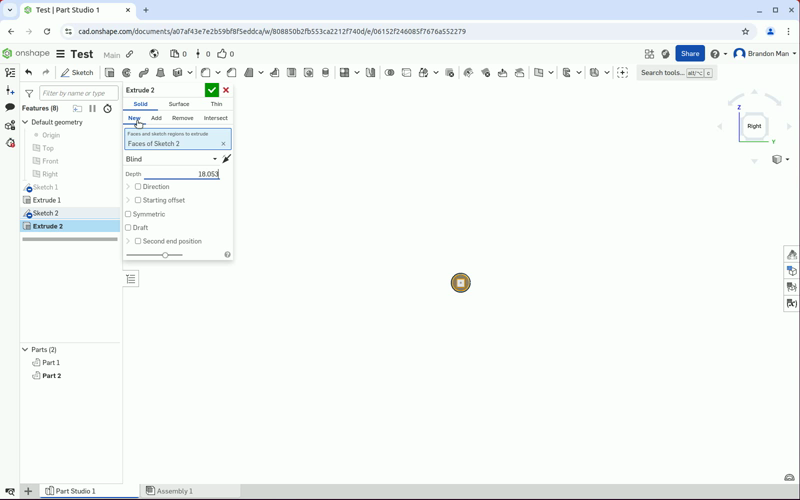
key(tab, 3)
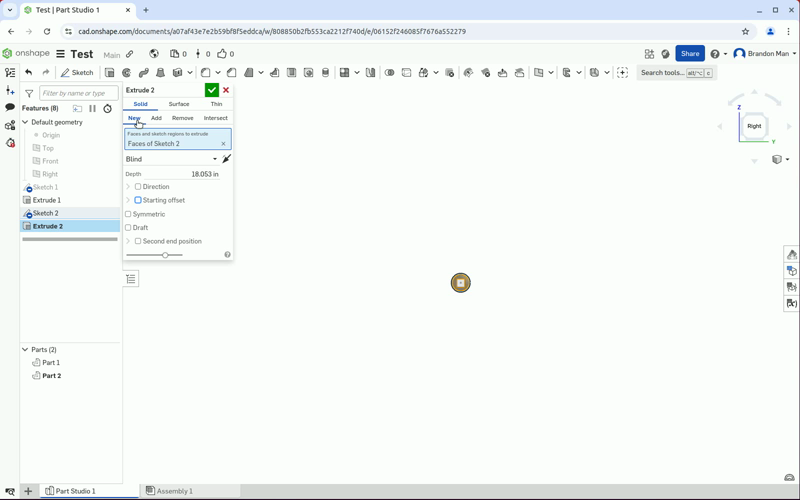
key(tab, 2)
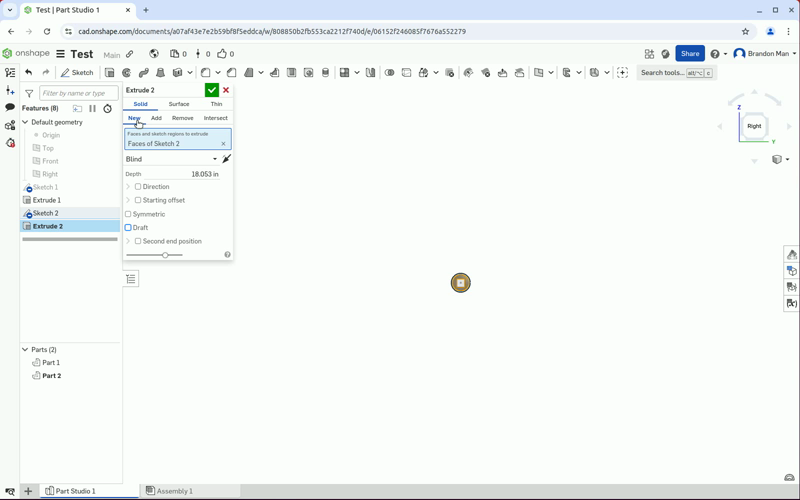
key(space)
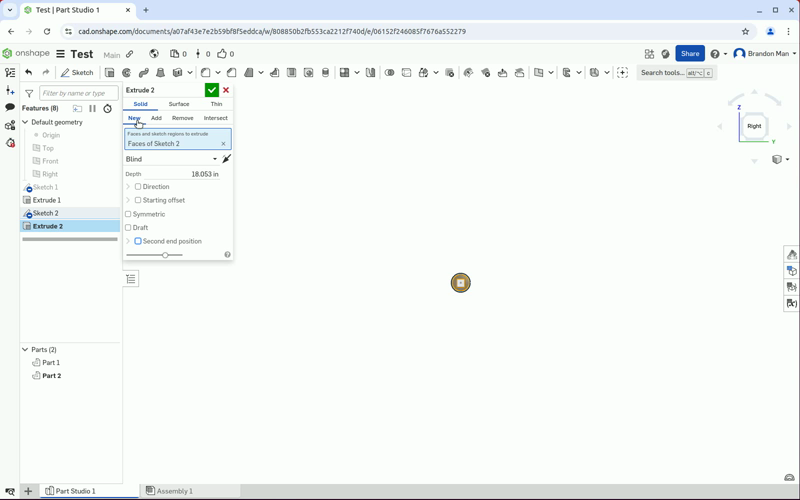
key(tab, 3)
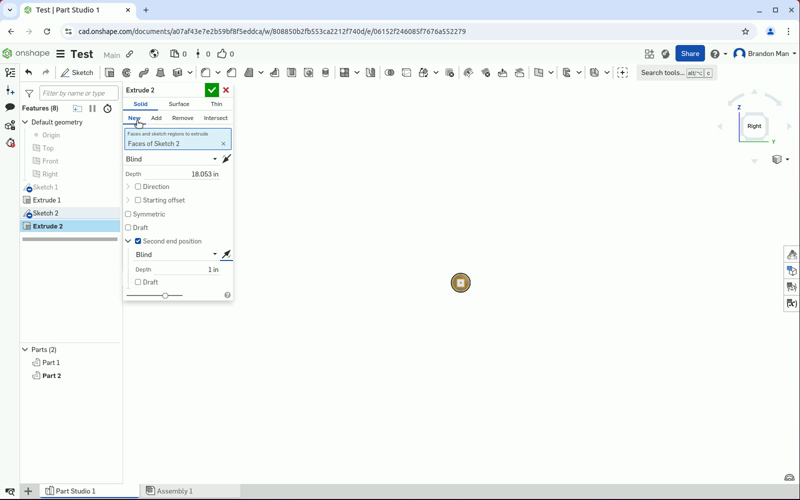
text(23.108)
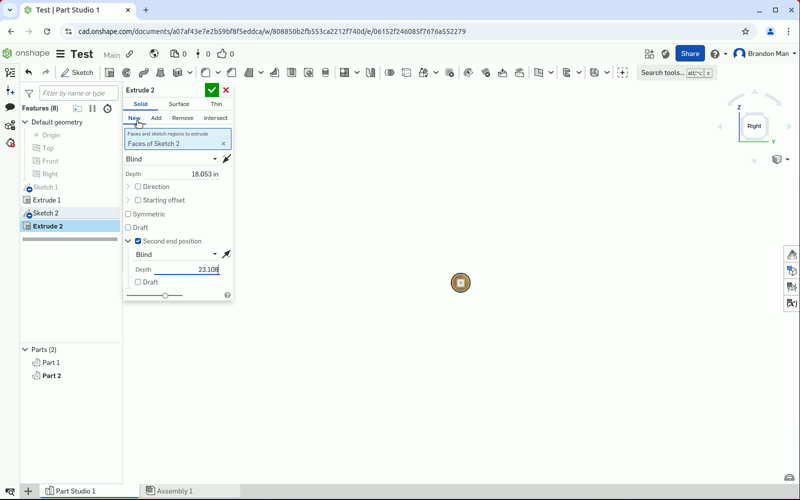
key(enter)
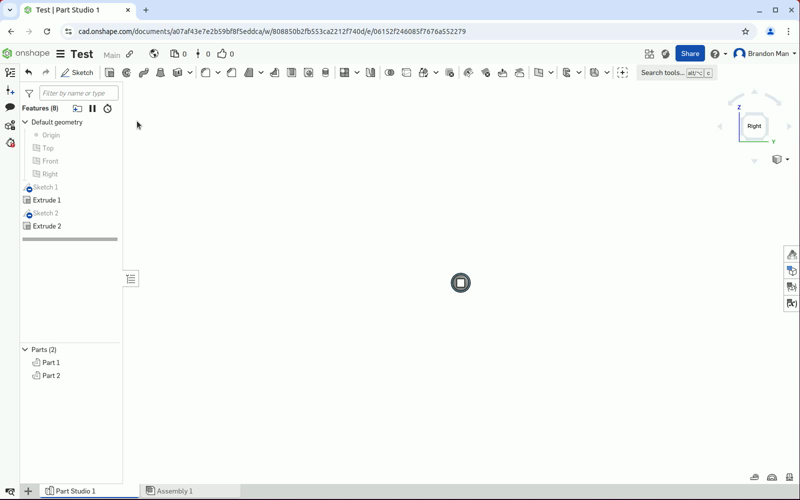
key(shift+h)
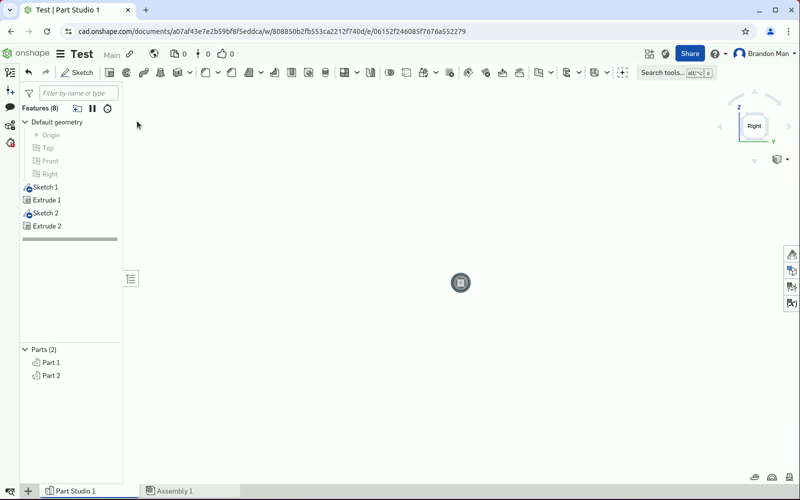
key(shift+h)
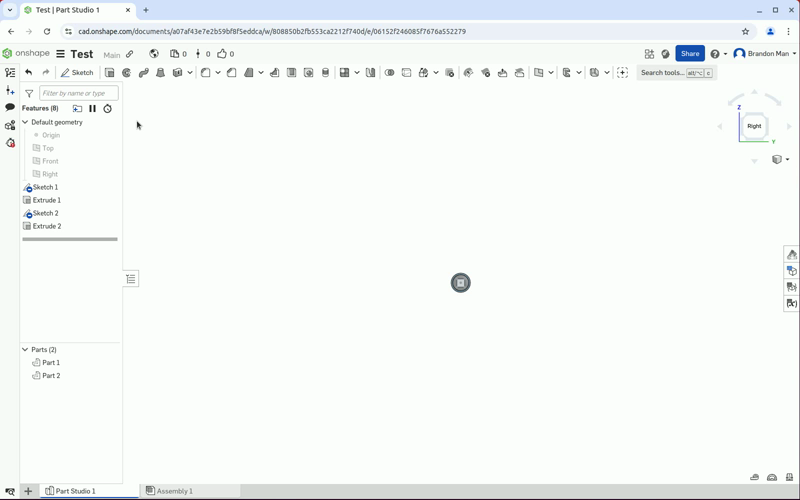
key(shift+7)
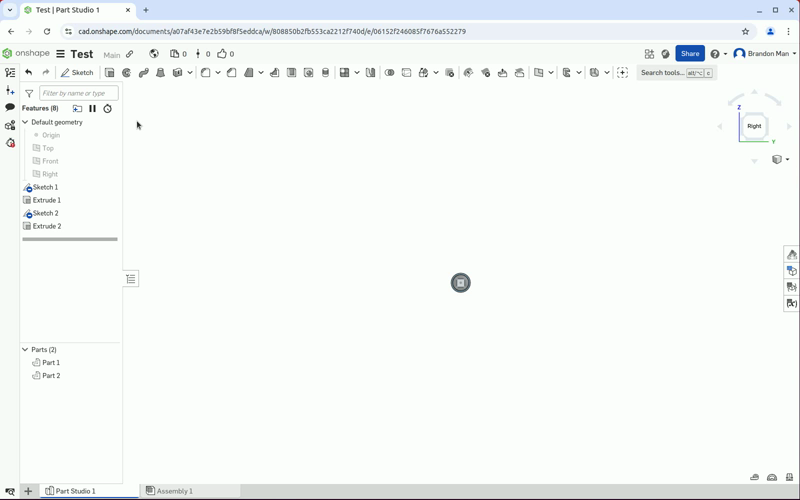
key(right, 2)
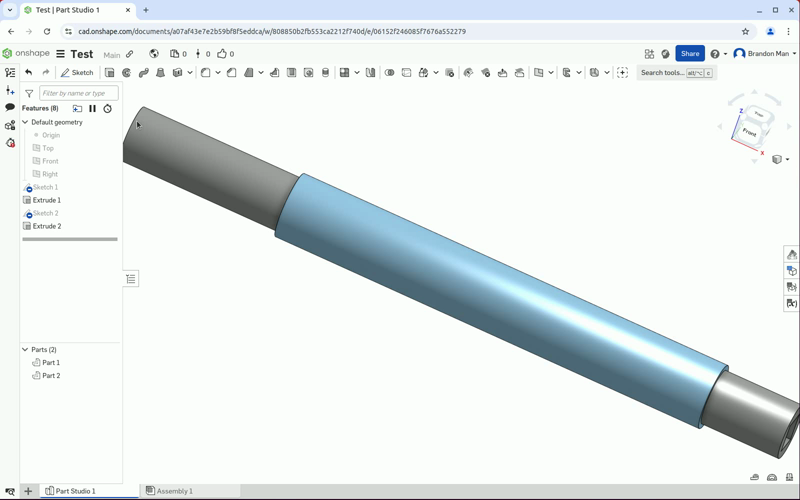
key(down, 2)
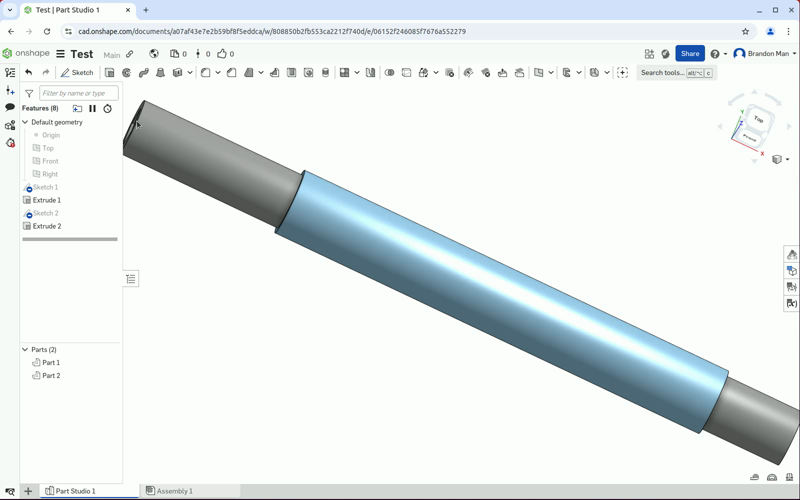
key(up, 2)
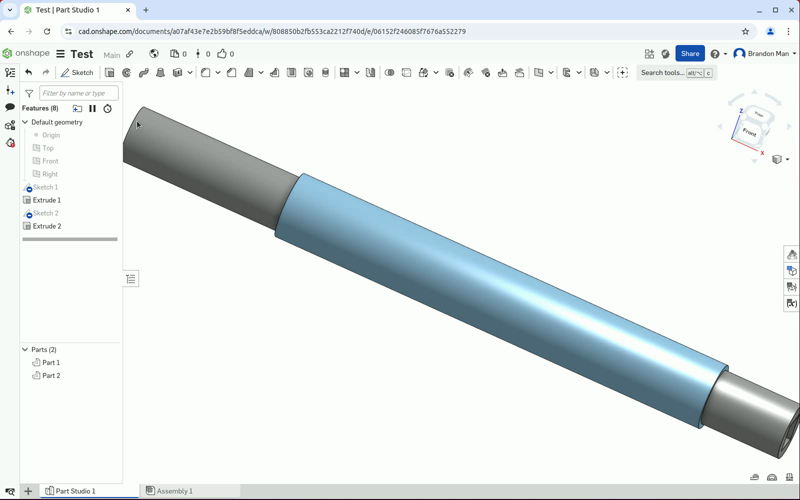
key(left, 2)
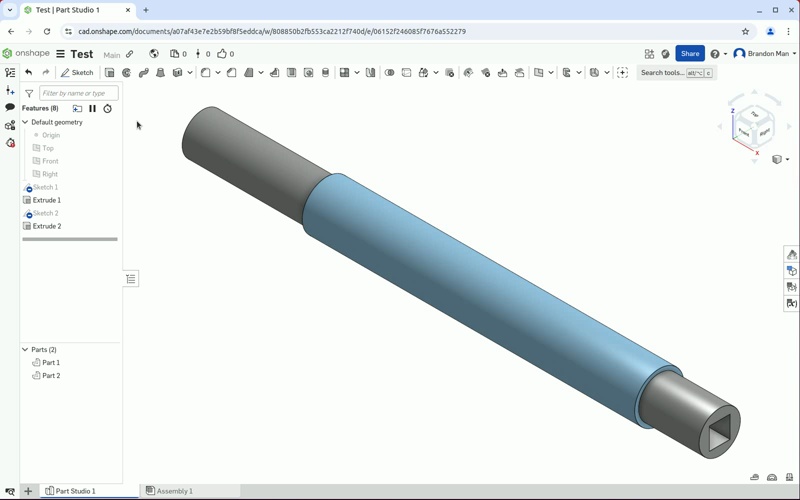
mouse_move(73, 189)
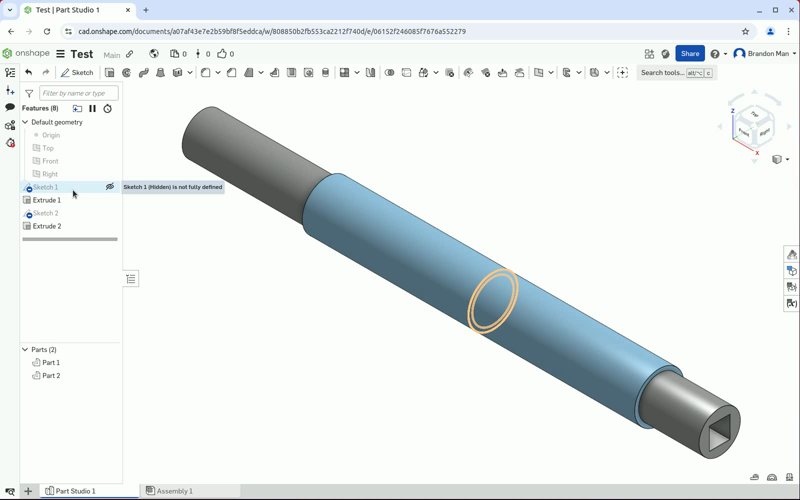
click(73, 189)